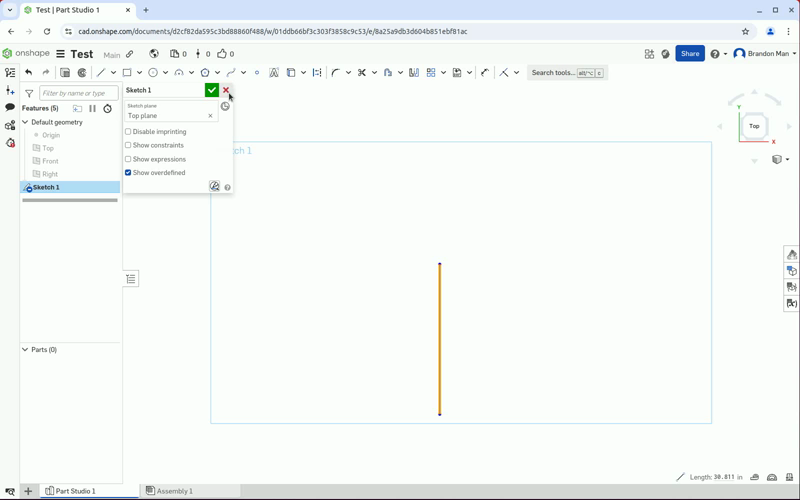
key(shift+h)
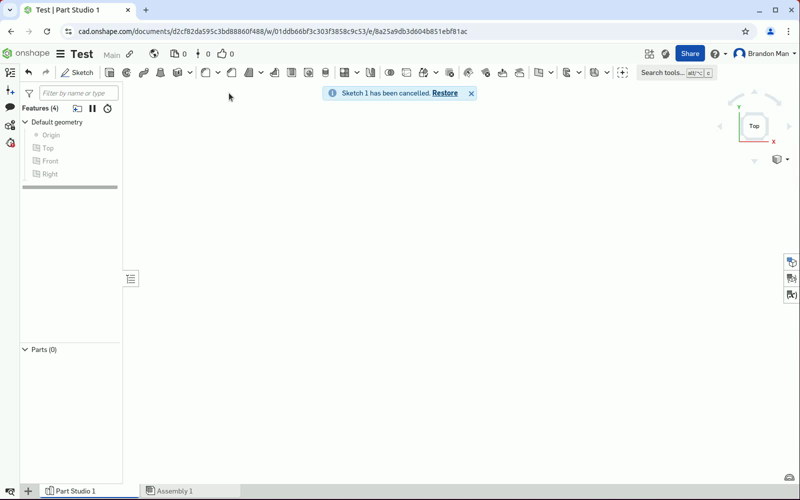
mouse_move(73, 352)
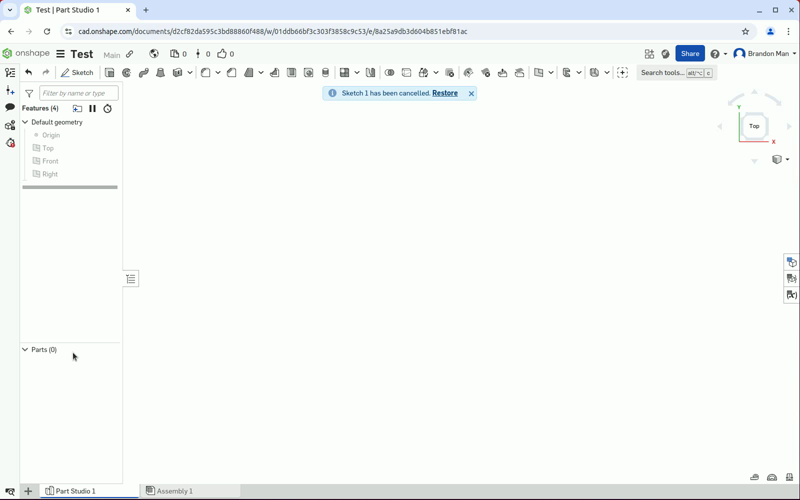
key(y)
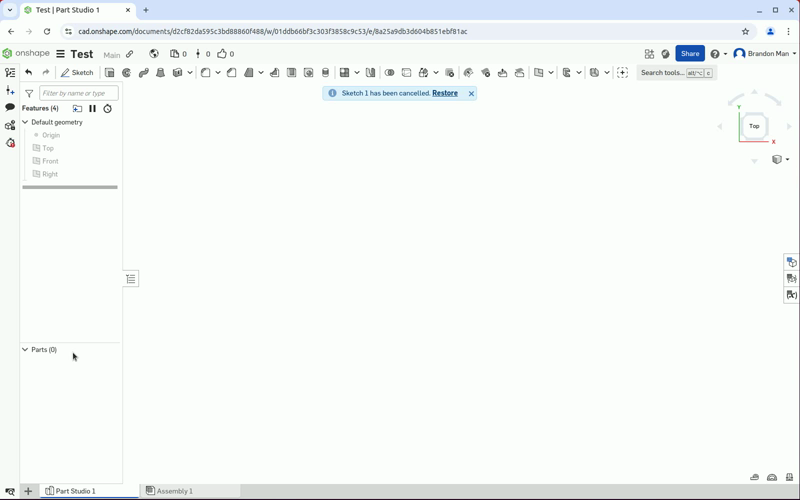
key(shift+p)
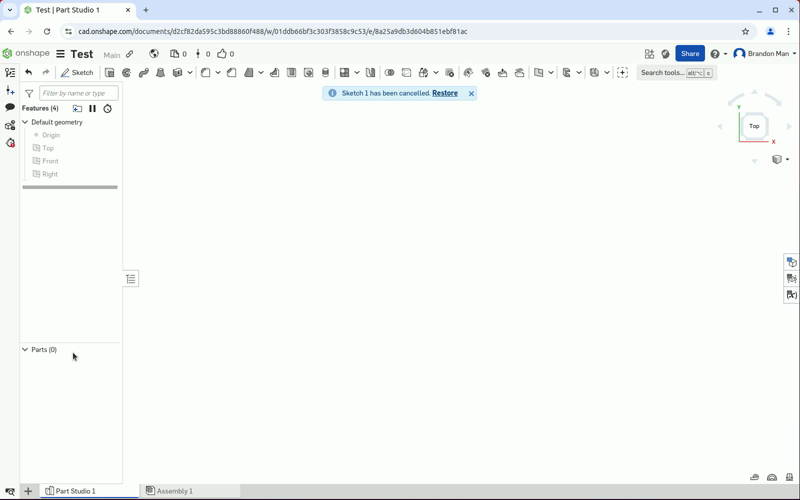
key(space)
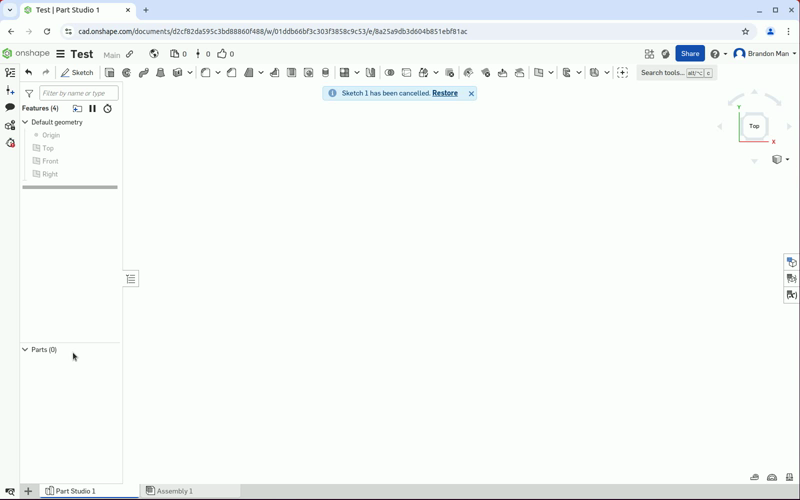
key_down(shift)
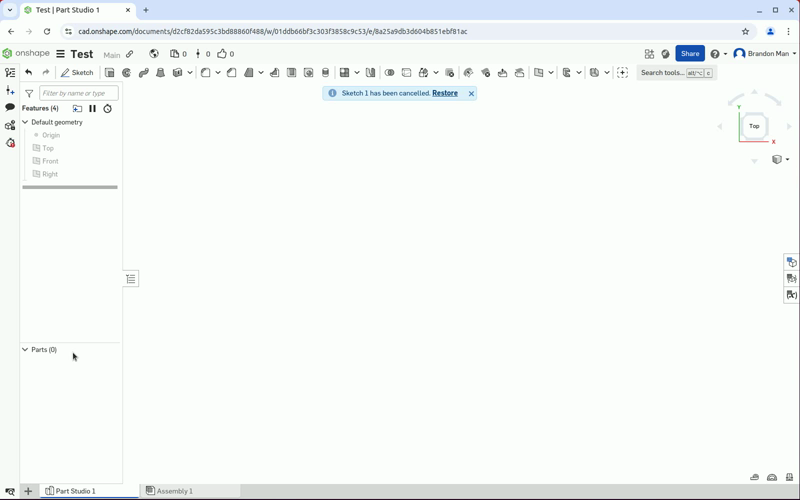
key(up)
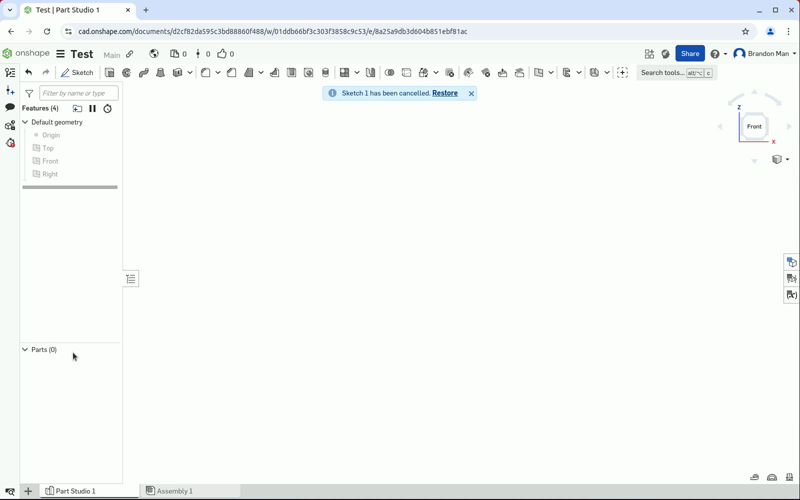
key_up(shift)
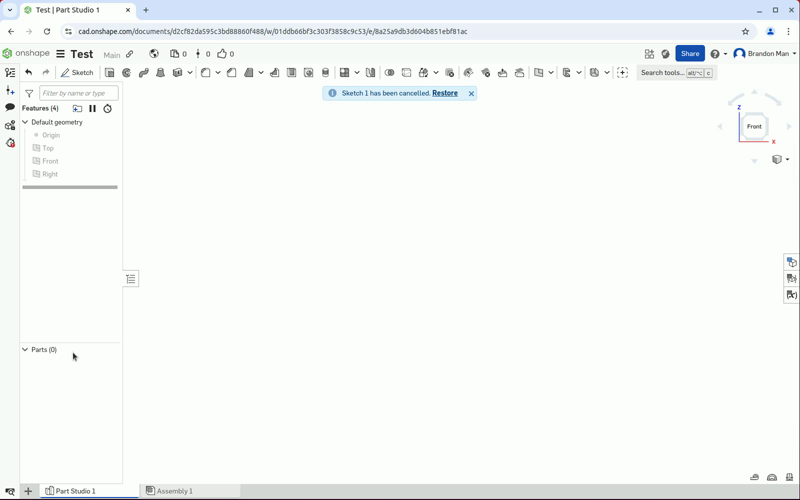
mouse_move(73, 352)
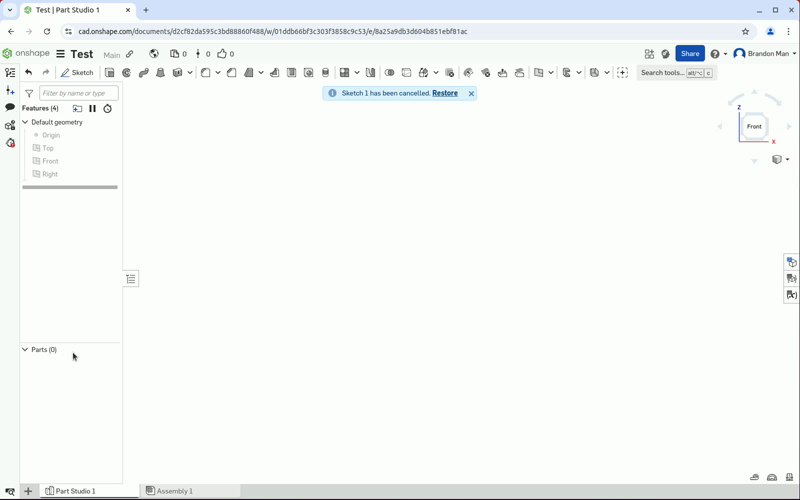
key(shift+y)
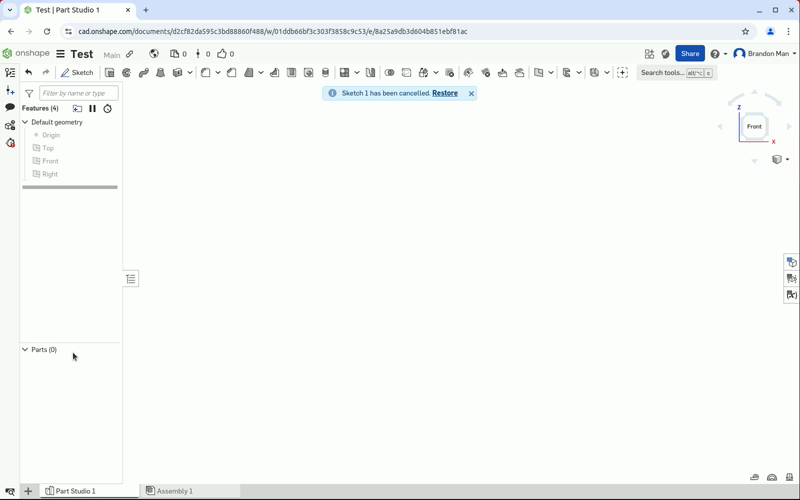
key(shift+s)
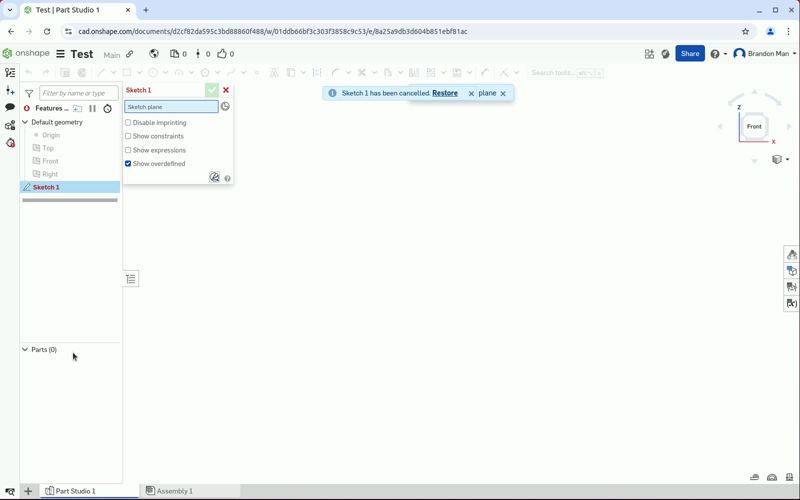
mouse_move(73, 163)
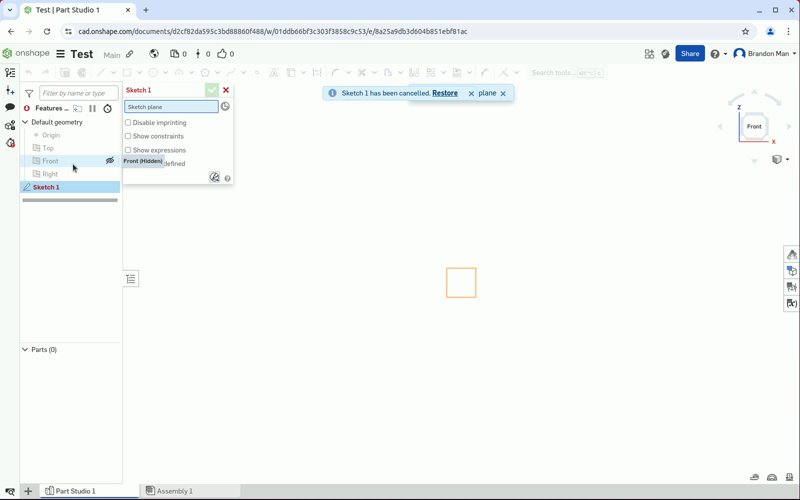
click(73, 163)
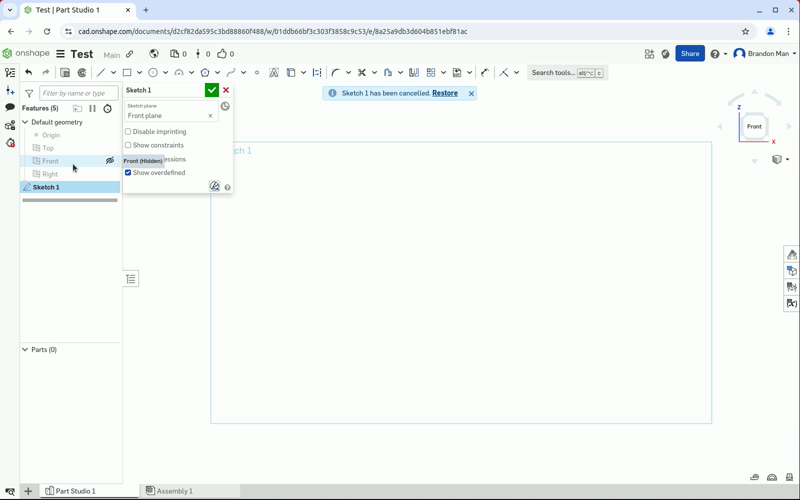
mouse_move(73, 352)
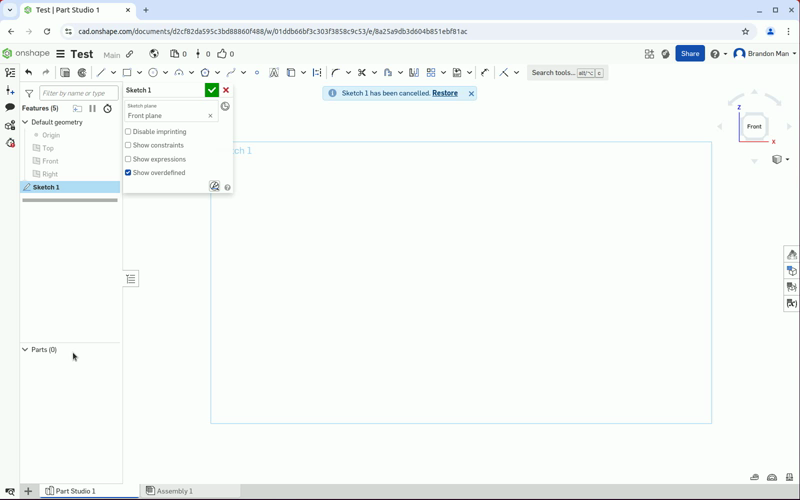
key(y)
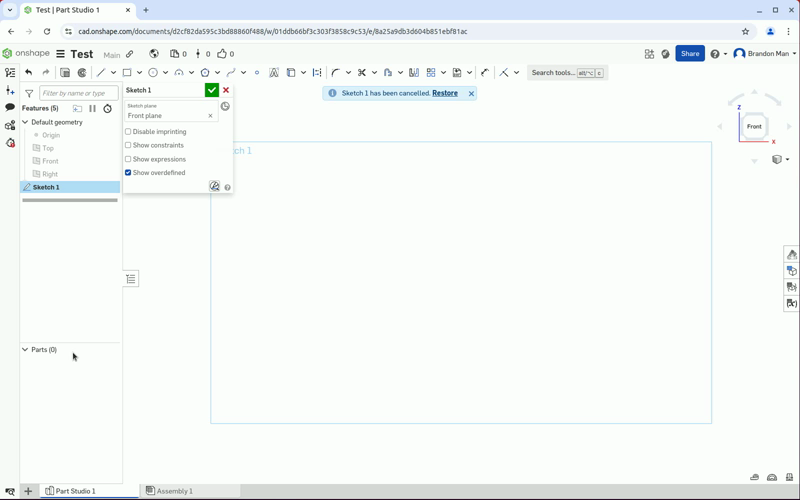
key(l)
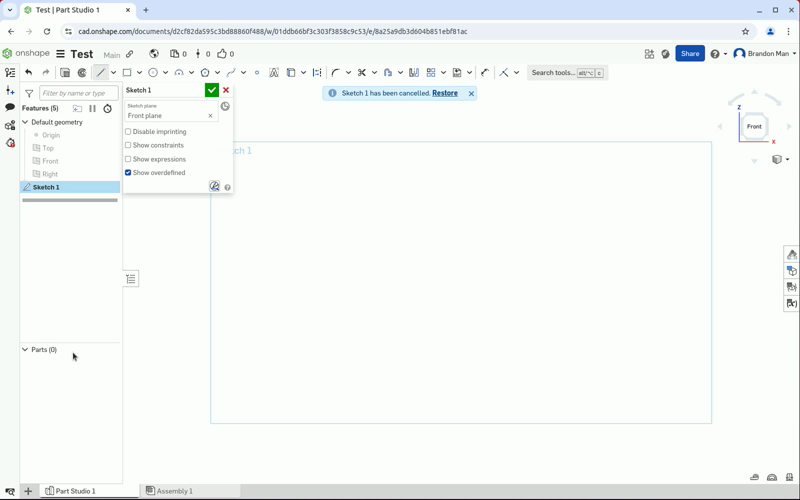
key_down(shift)
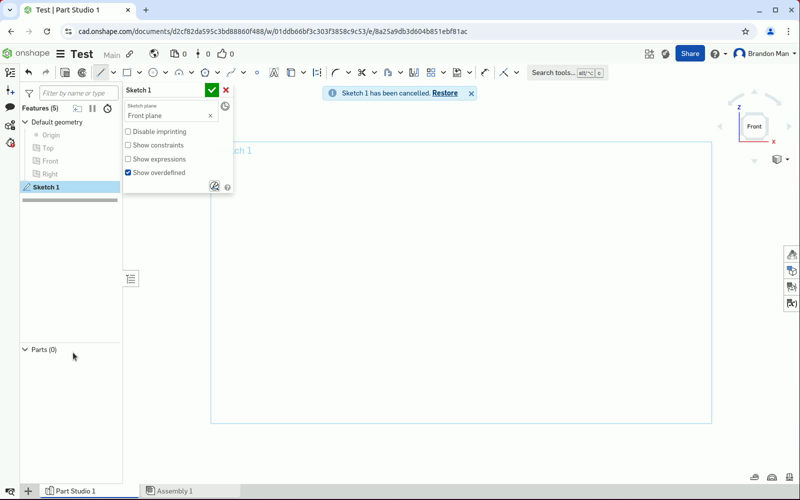
mouse_move(358, 361)
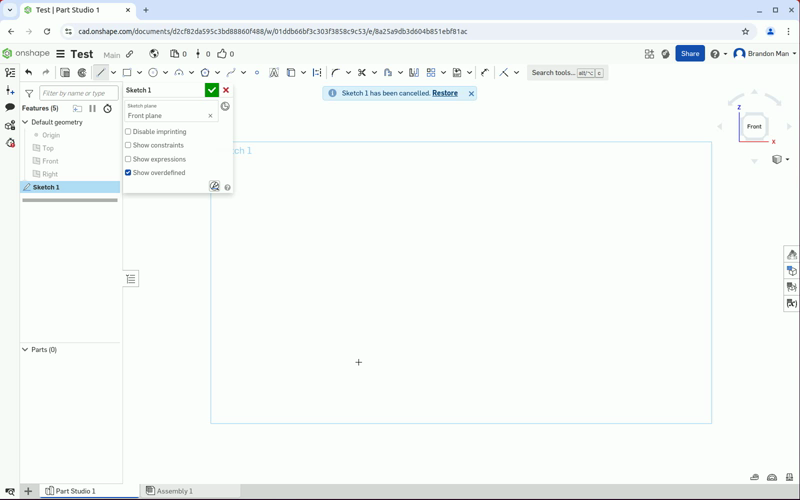
click(358, 361)
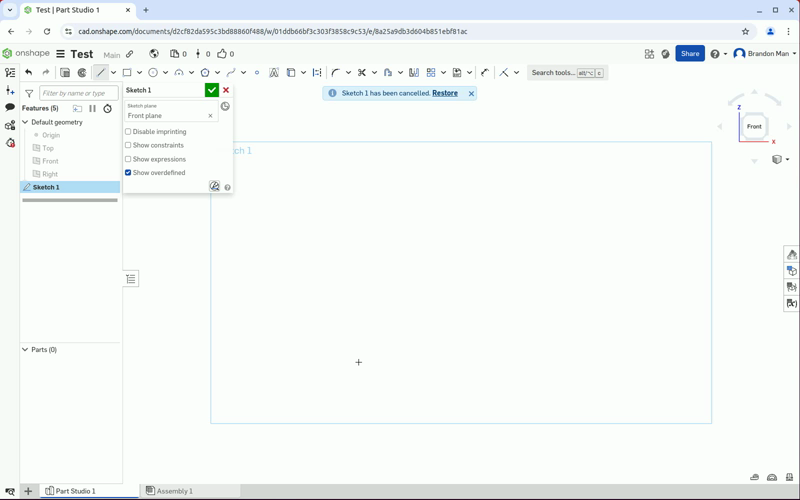
key_up(shift)
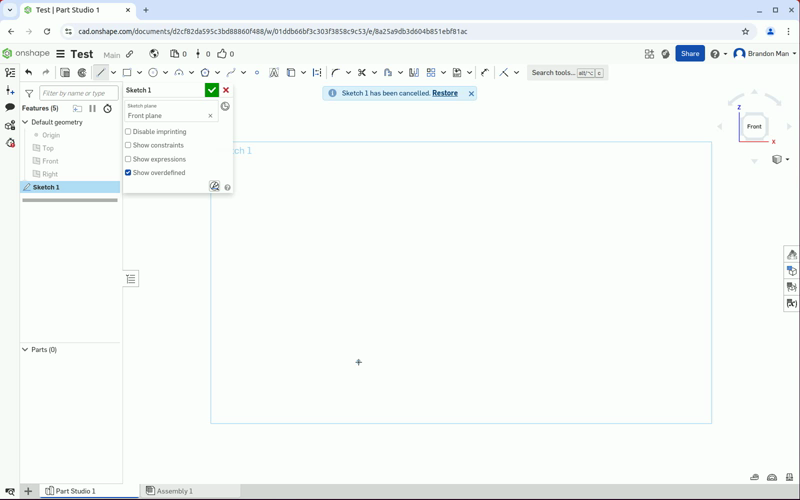
key_down(shift)
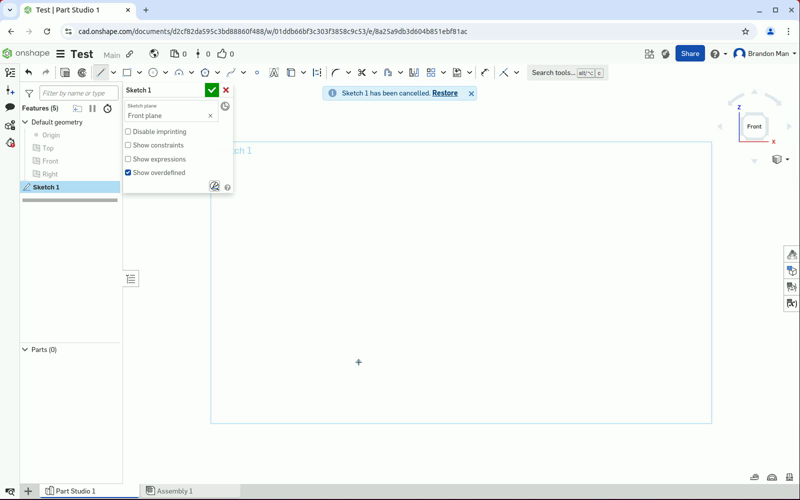
mouse_move(388, 361)
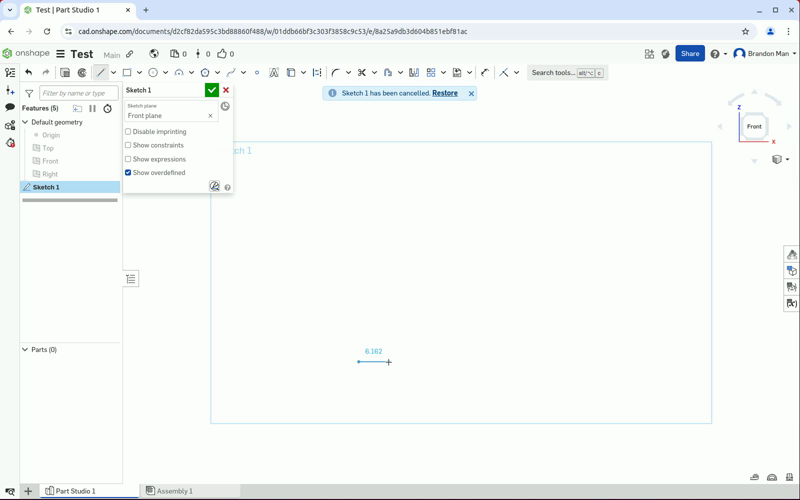
mouse_move(374, 361)
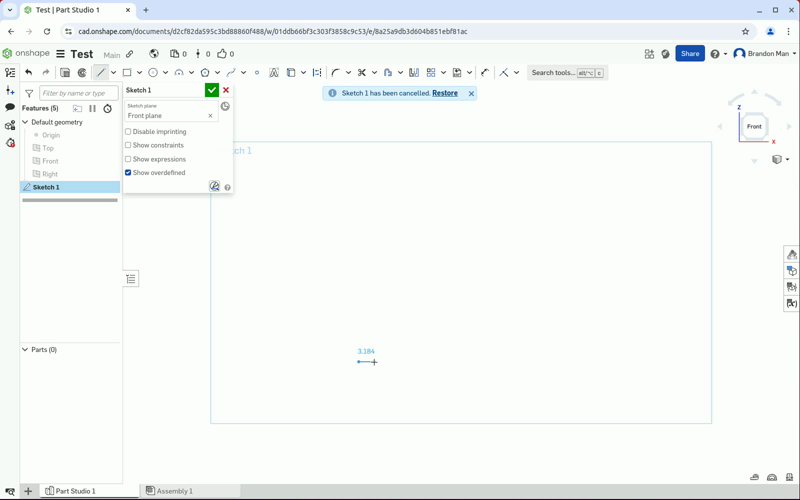
click(374, 361)
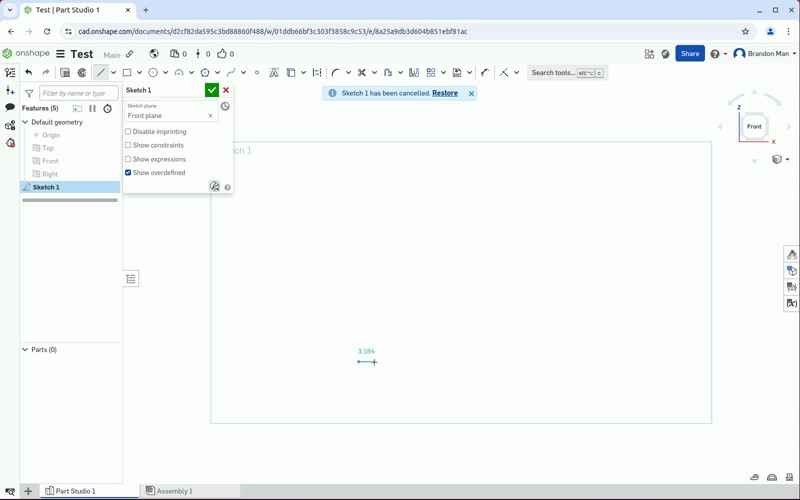
key_up(shift)
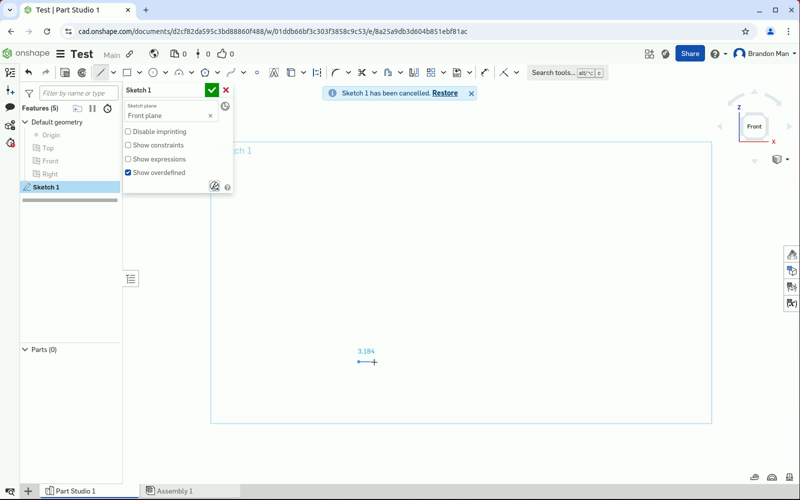
key_down(shift)
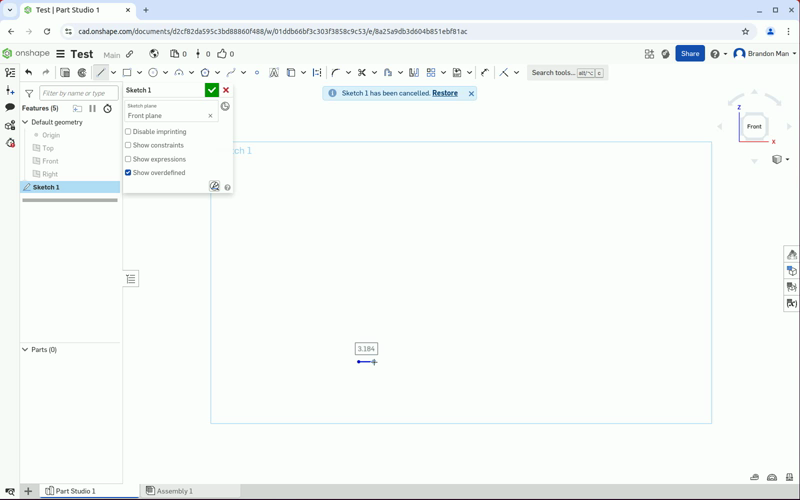
mouse_move(572, 361)
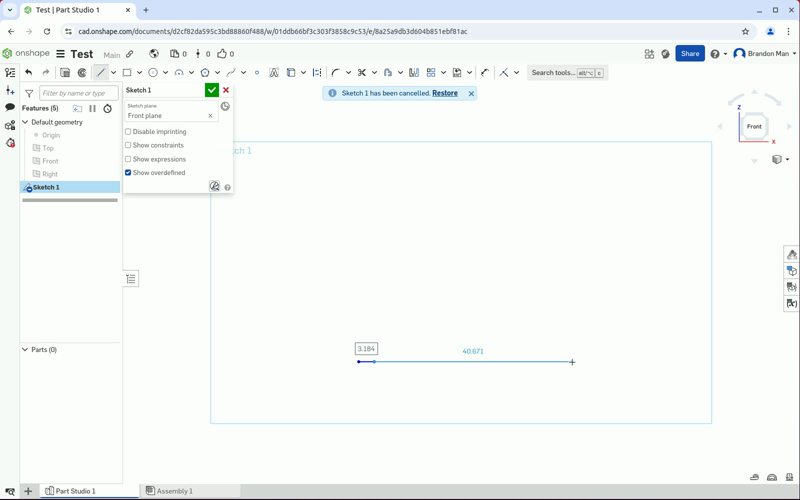
click(572, 361)
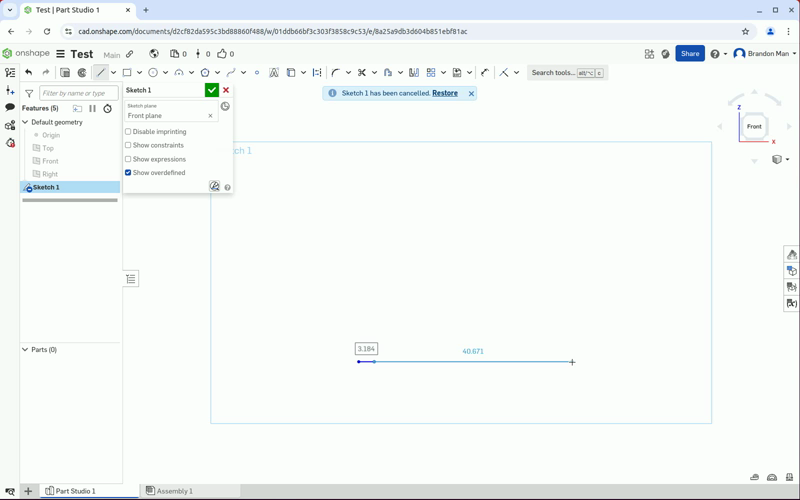
key_up(shift)
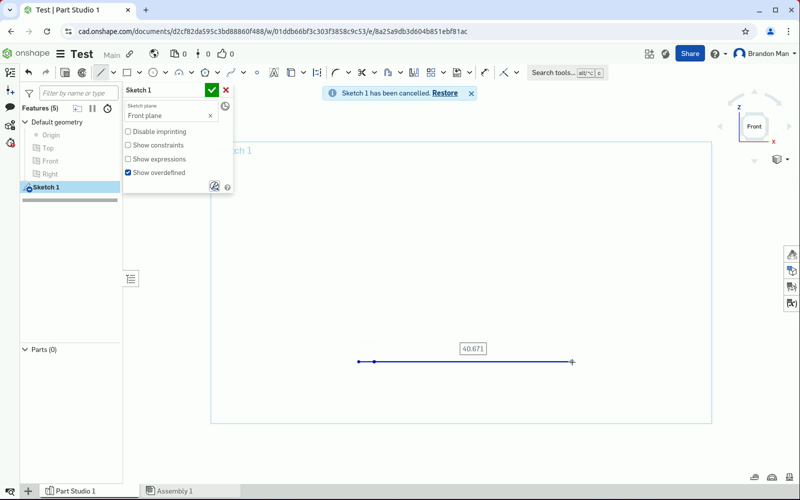
key_down(shift)
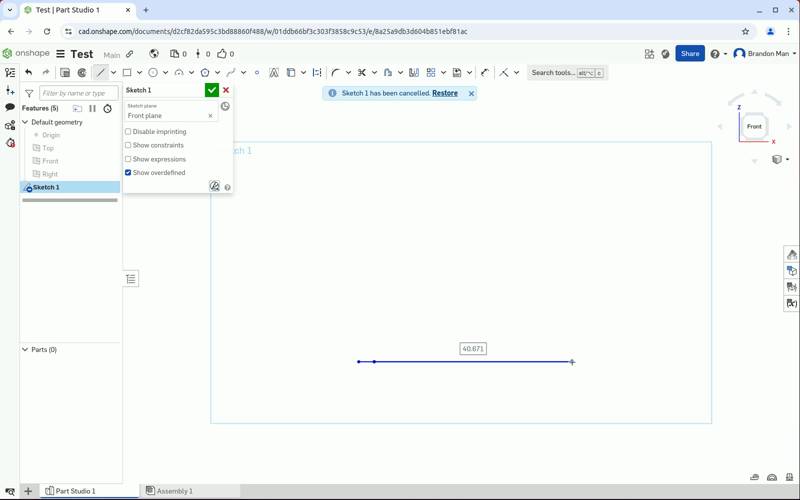
mouse_move(589, 361)
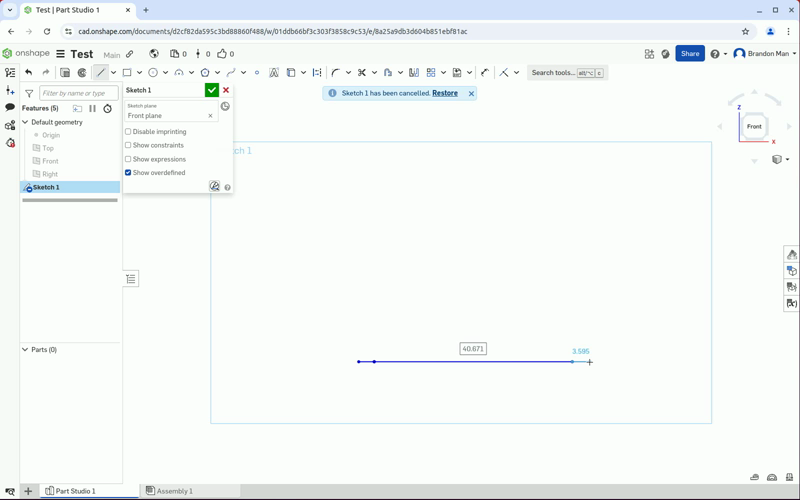
mouse_move(572, 345)
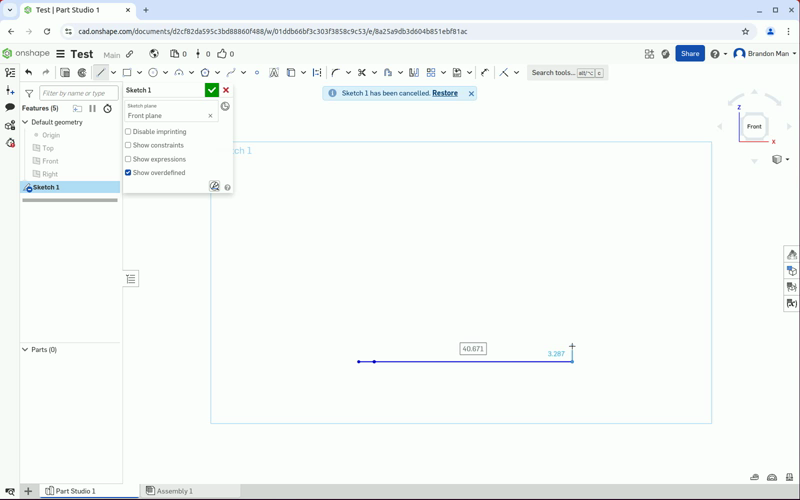
click(572, 345)
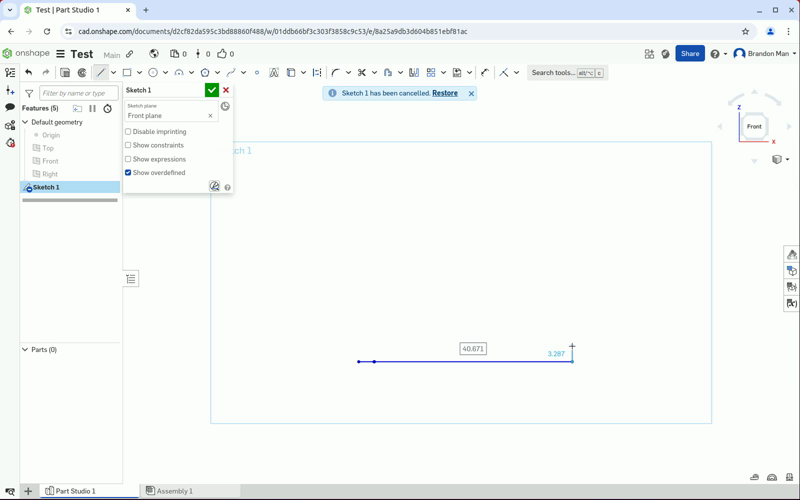
key_up(shift)
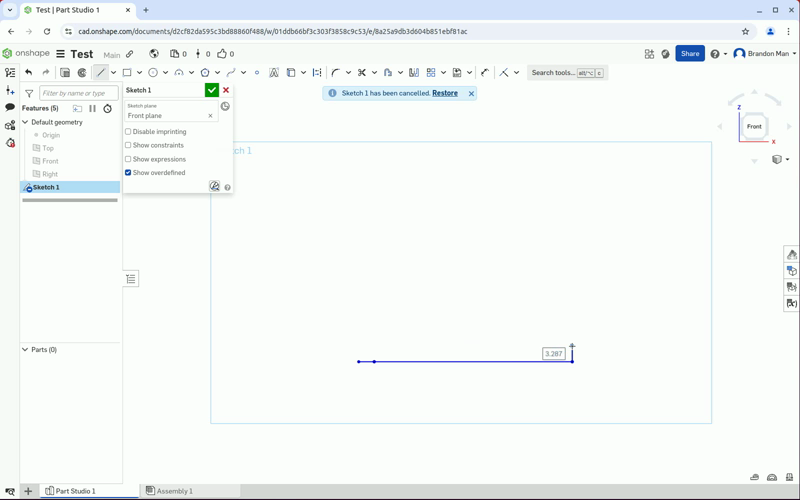
key_down(shift)
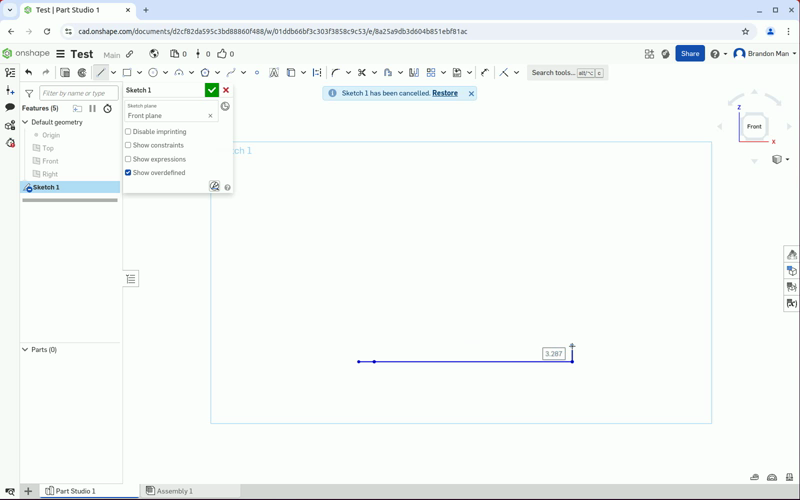
mouse_move(572, 208)
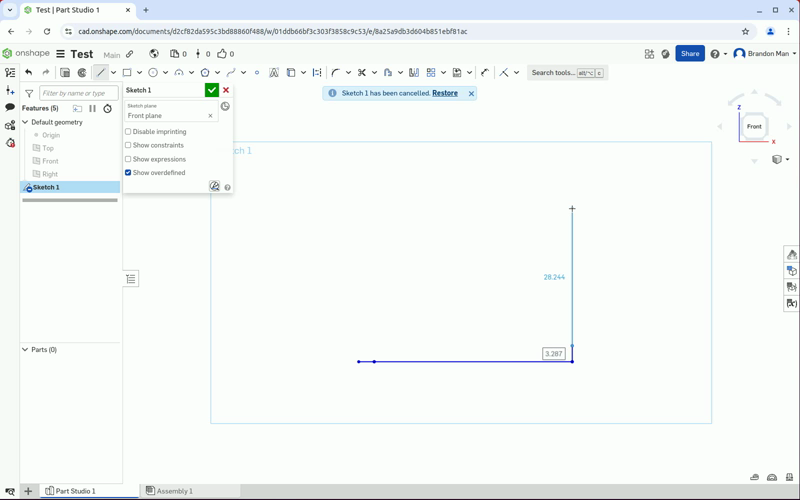
click(572, 208)
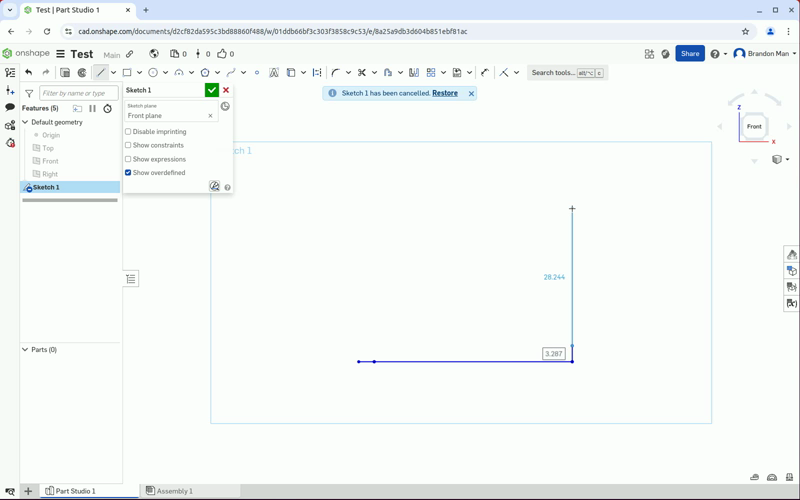
key_up(shift)
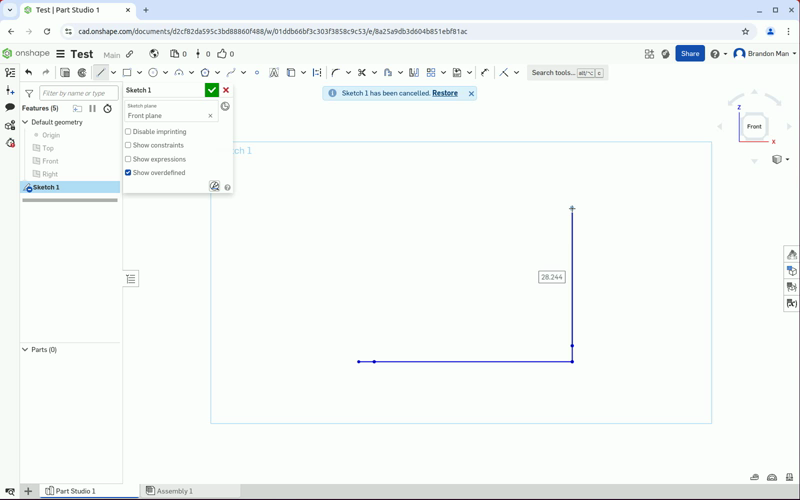
key_down(shift)
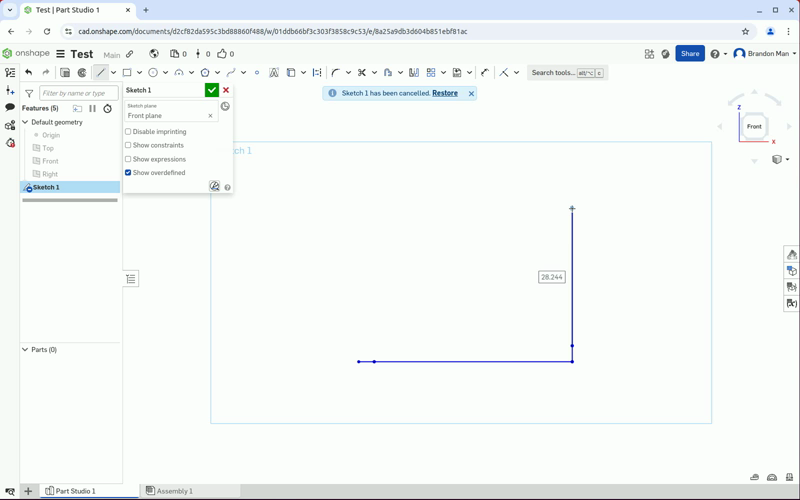
mouse_move(358, 208)
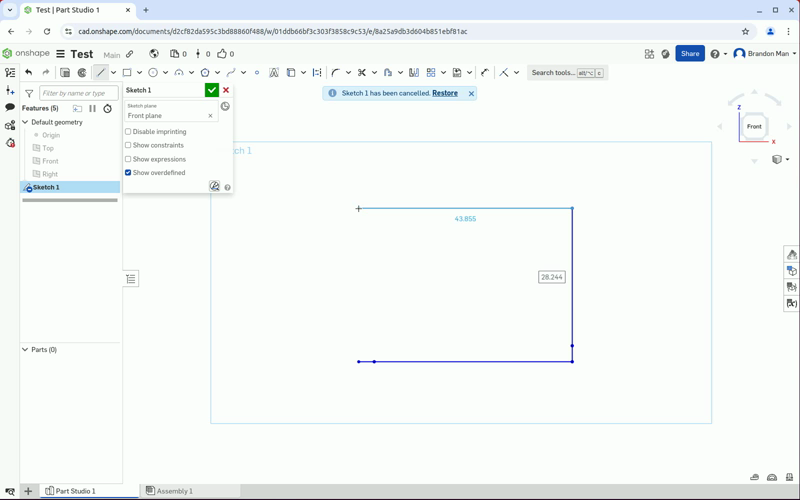
click(358, 208)
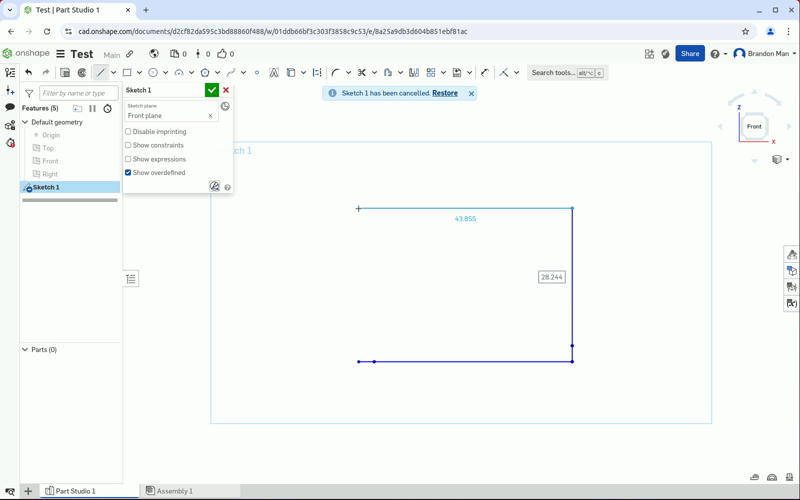
key_up(shift)
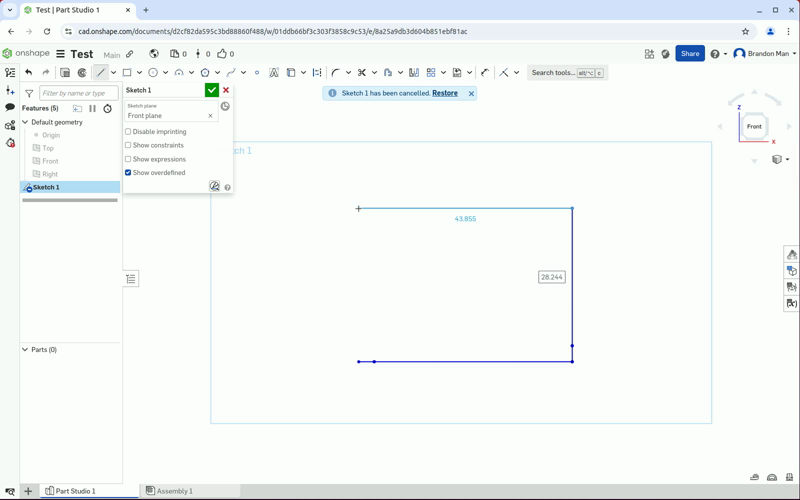
key_down(shift)
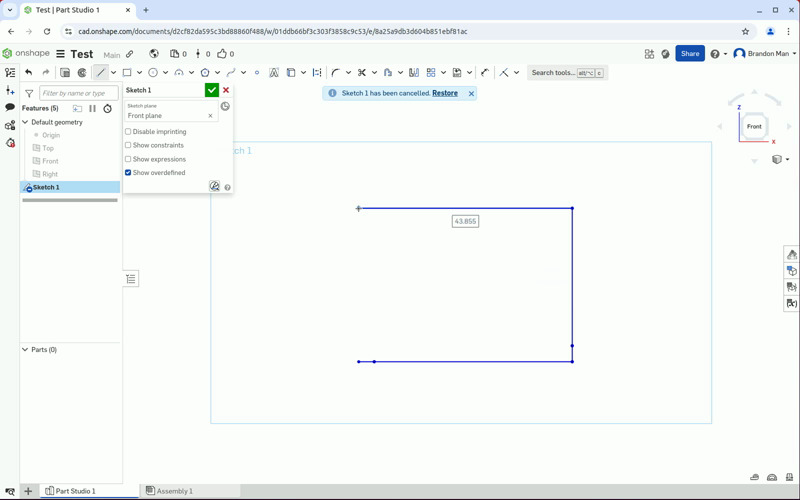
mouse_move(388, 208)
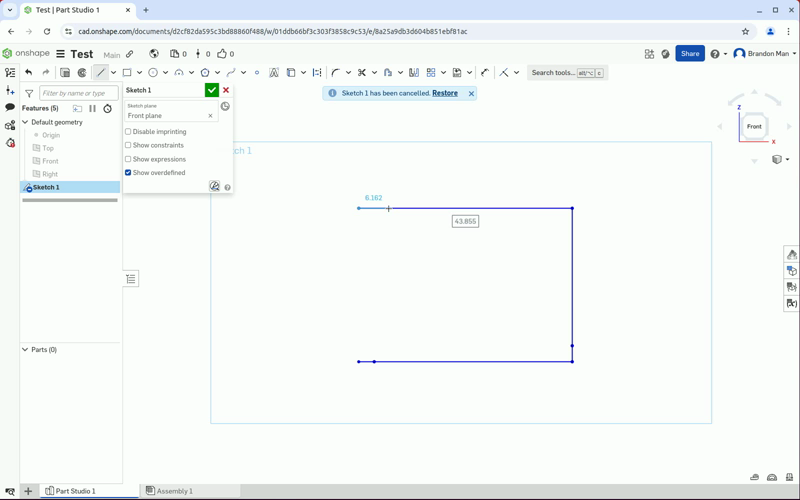
mouse_move(358, 224)
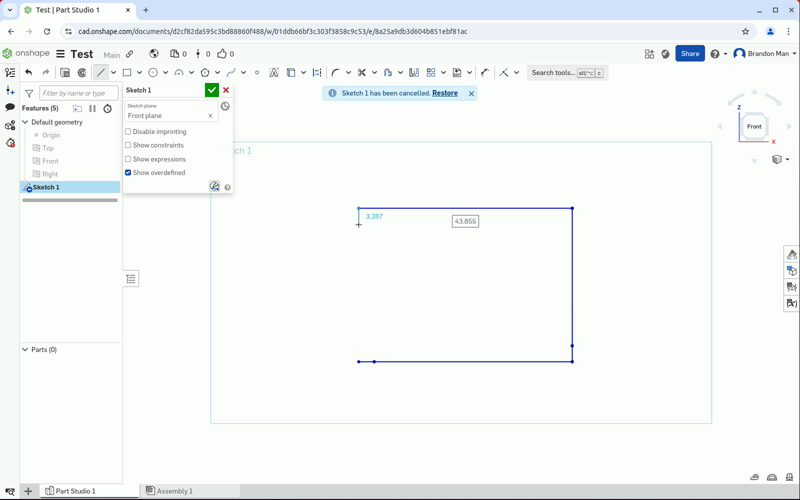
click(358, 224)
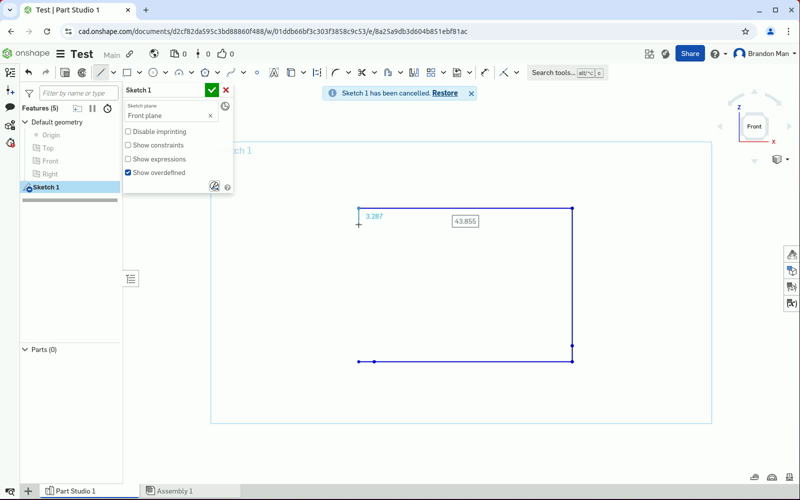
key_up(shift)
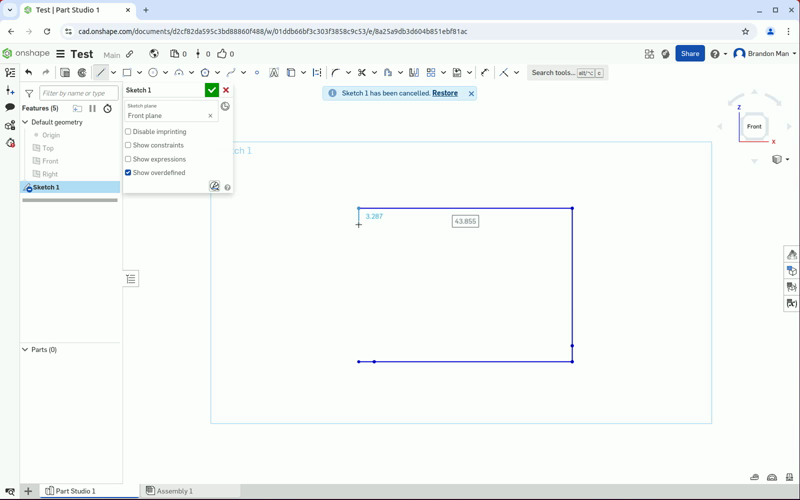
key_down(shift)
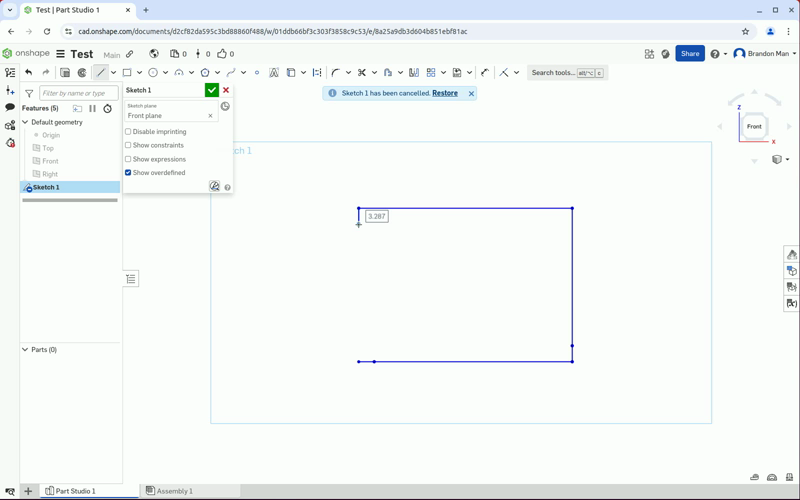
mouse_move(358, 345)
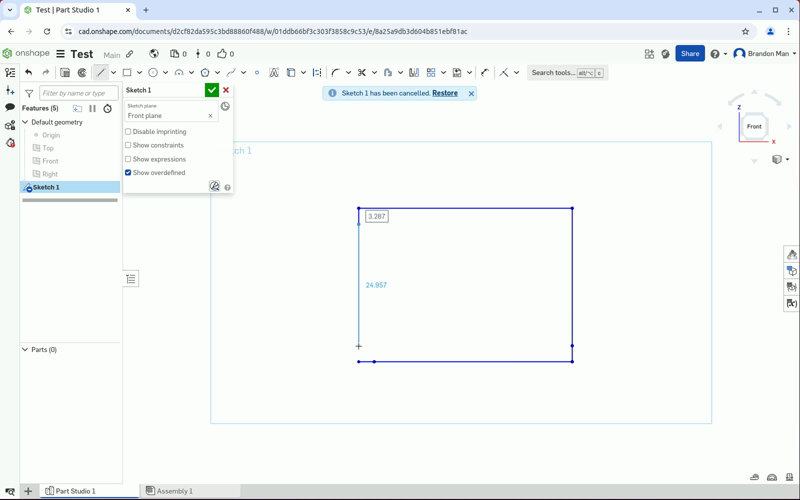
click(358, 345)
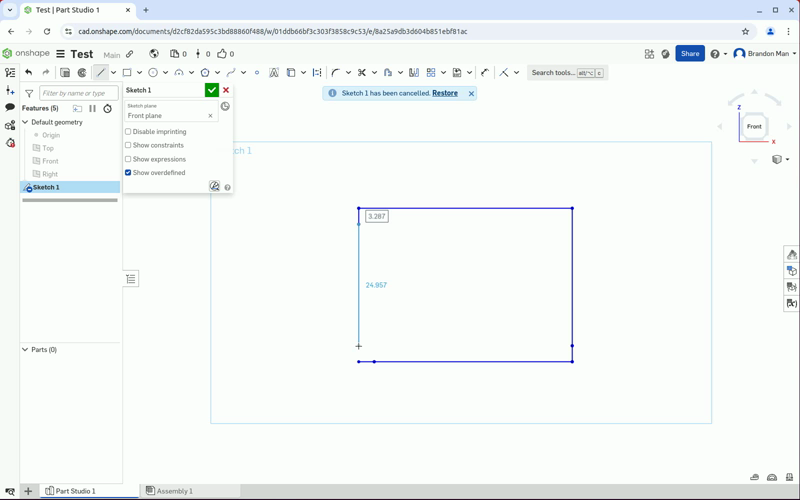
key_up(shift)
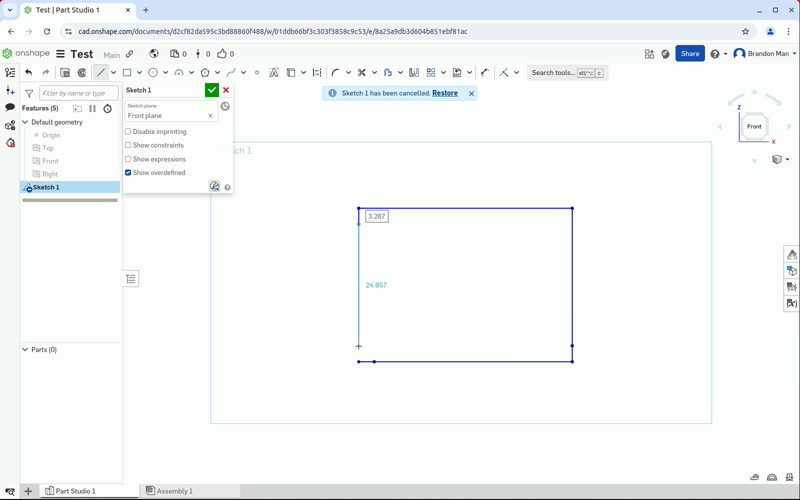
mouse_move(388, 345)
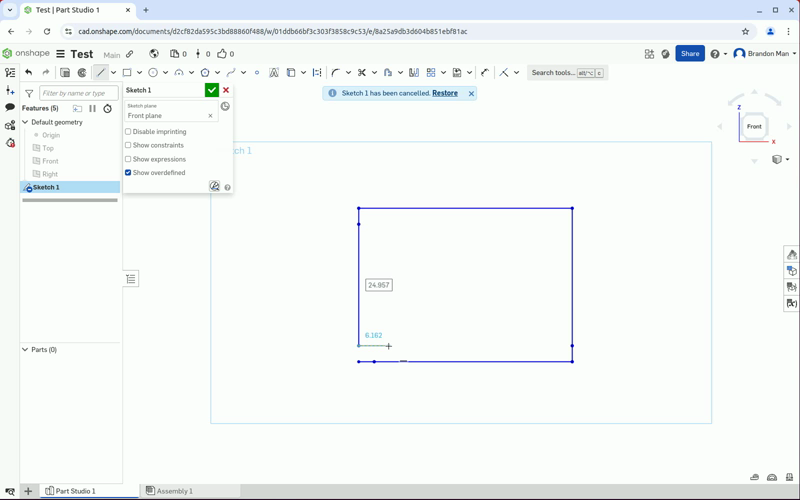
key_down(shift)
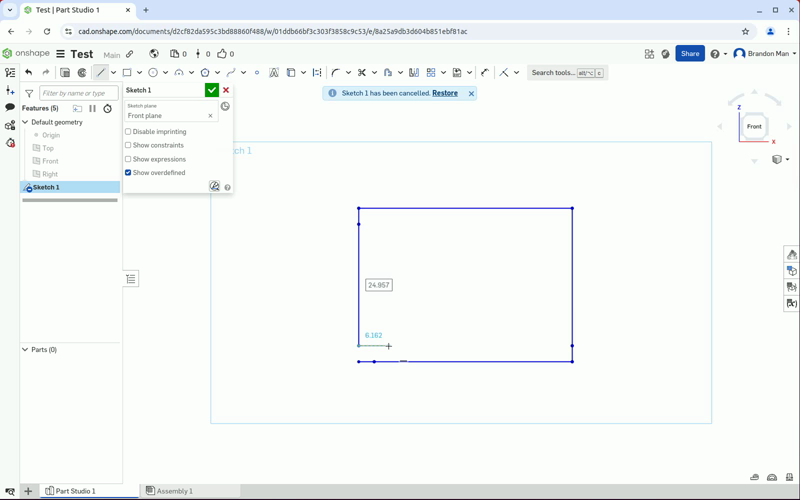
mouse_move(358, 361)
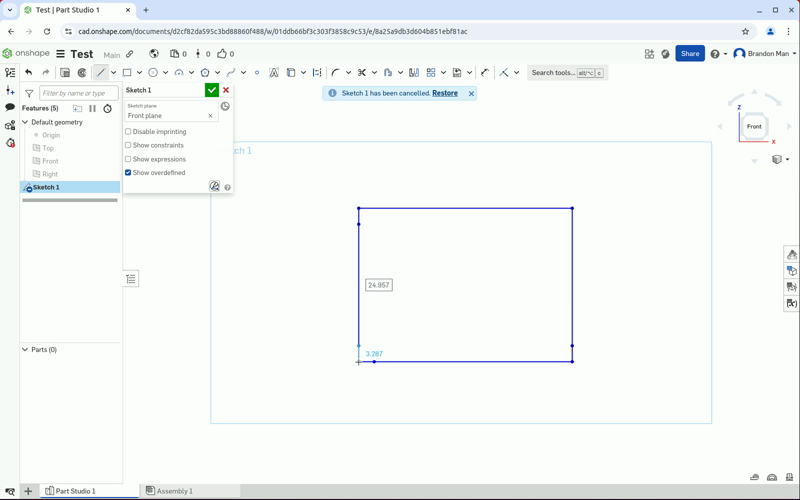
key_up(shift)
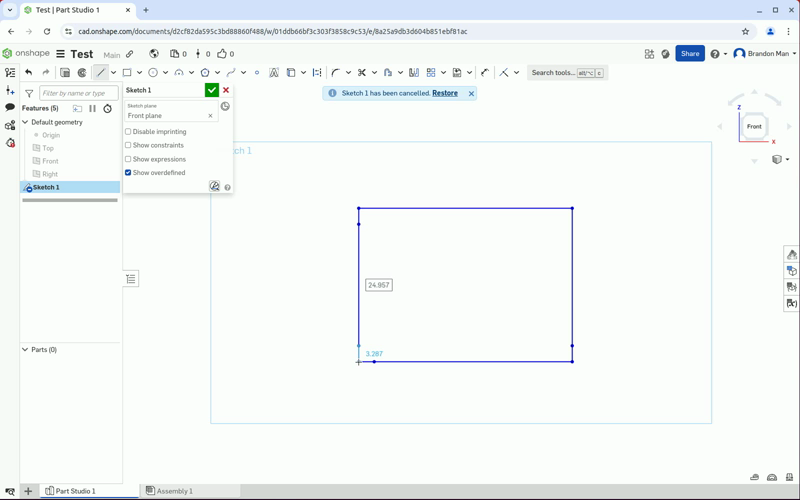
click(358, 361)
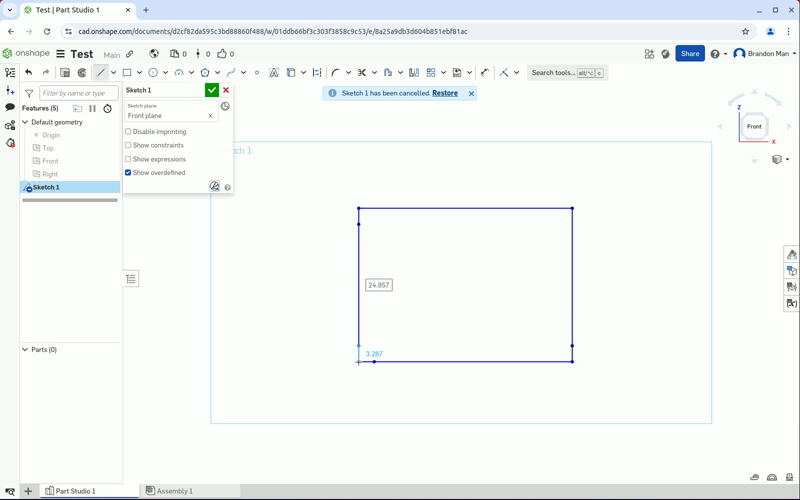
key(esc)
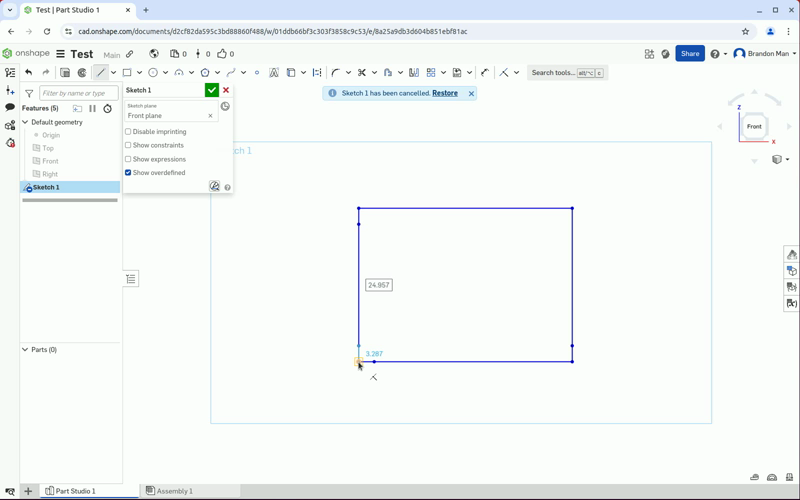
key(l)
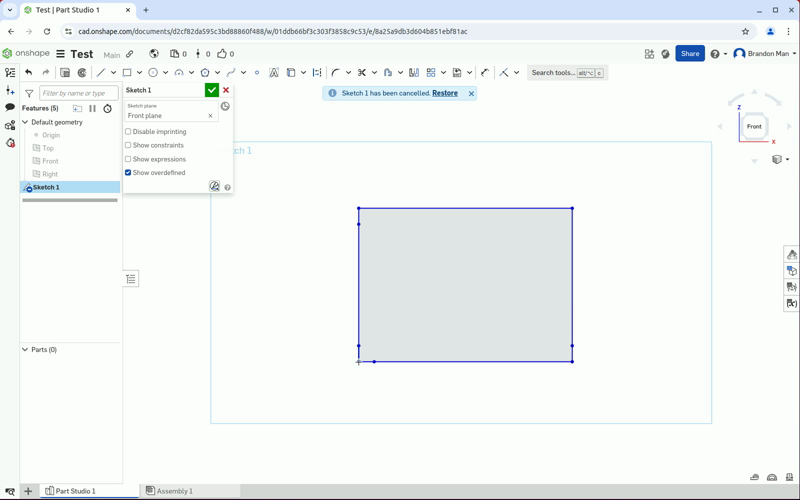
key_down(shift)
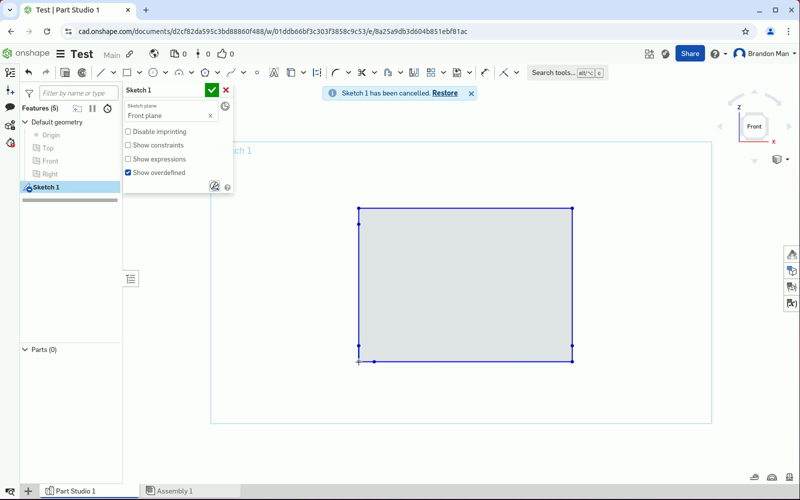
mouse_move(374, 345)
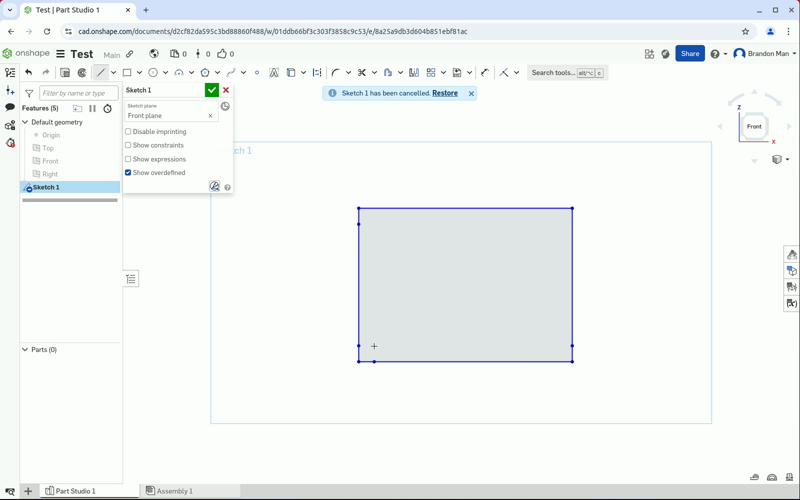
click(374, 345)
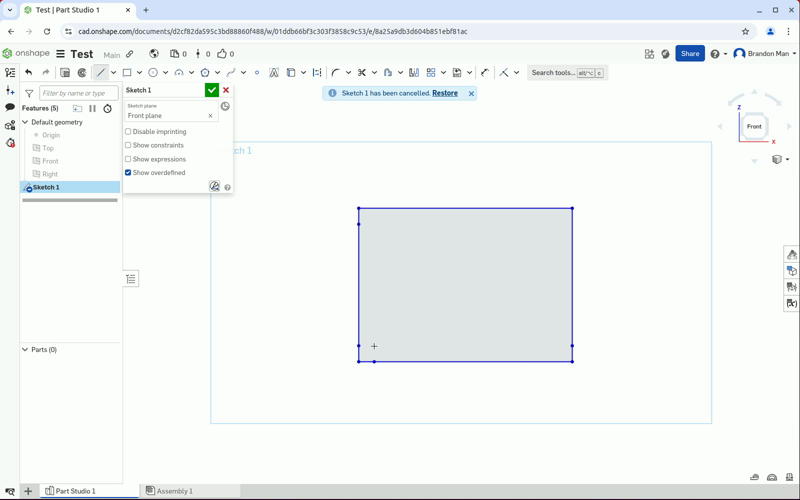
key_up(shift)
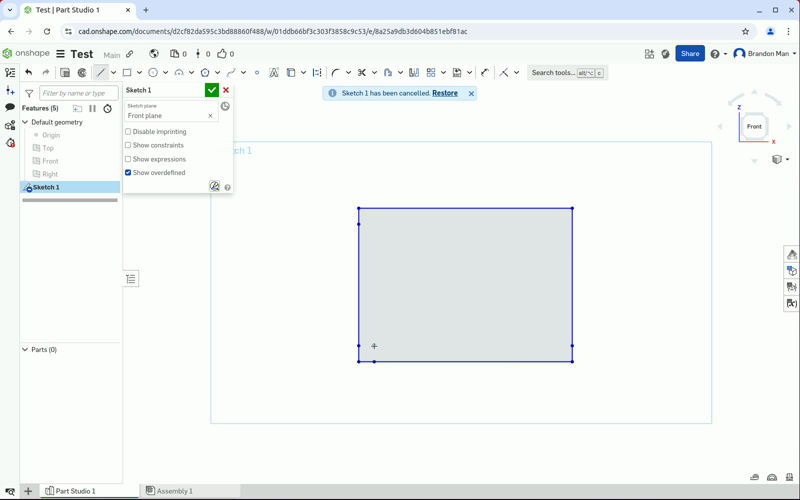
key_down(shift)
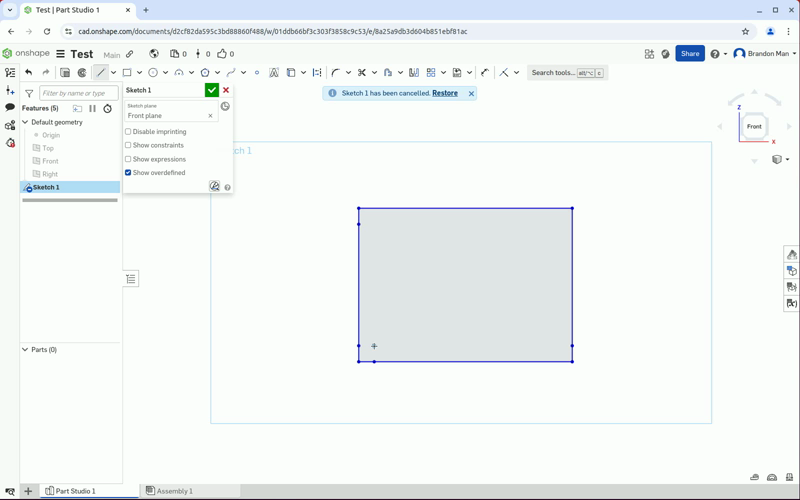
mouse_move(556, 345)
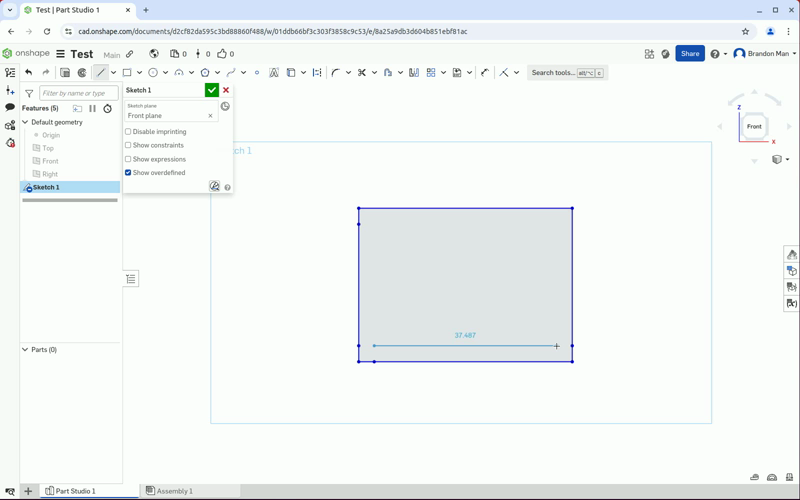
click(556, 345)
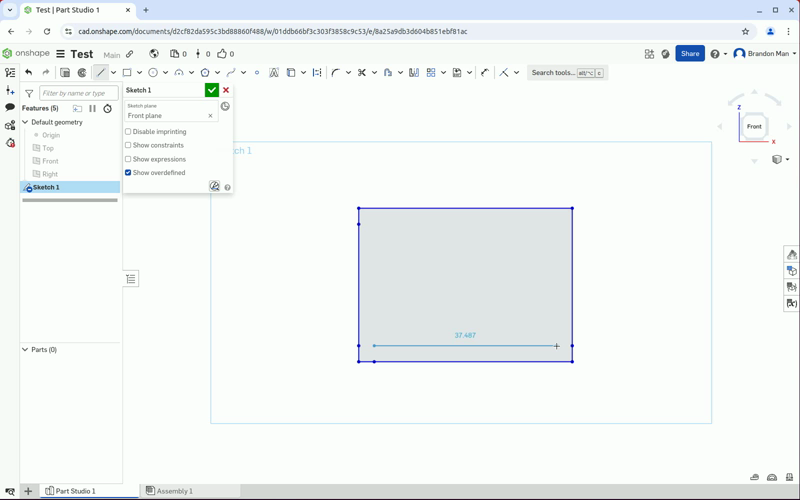
key_up(shift)
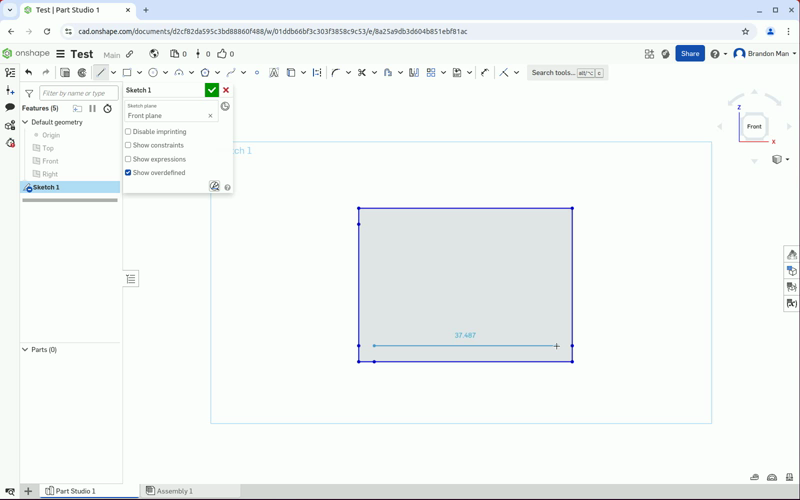
key_down(shift)
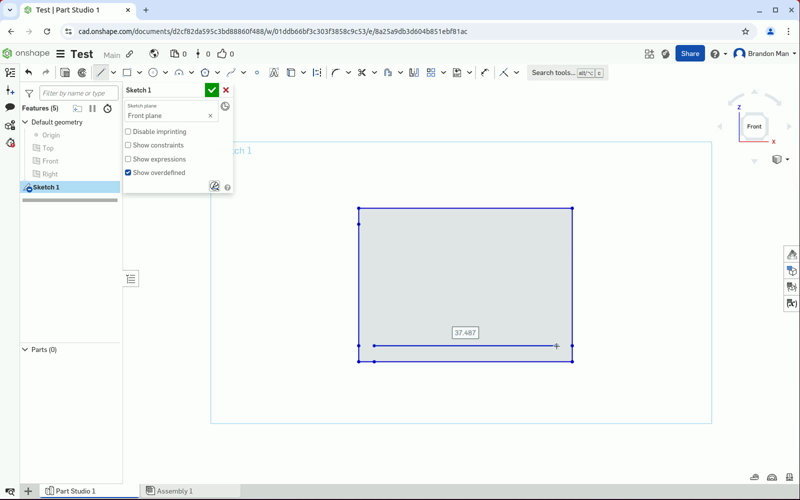
mouse_move(556, 224)
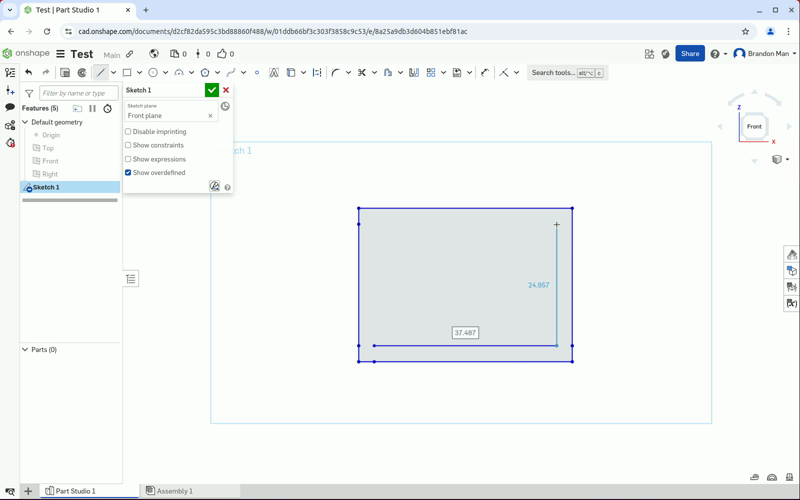
click(556, 224)
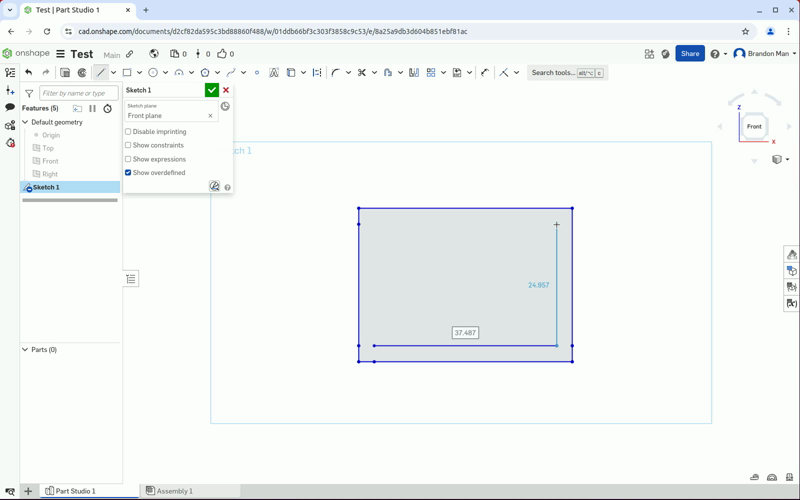
key_up(shift)
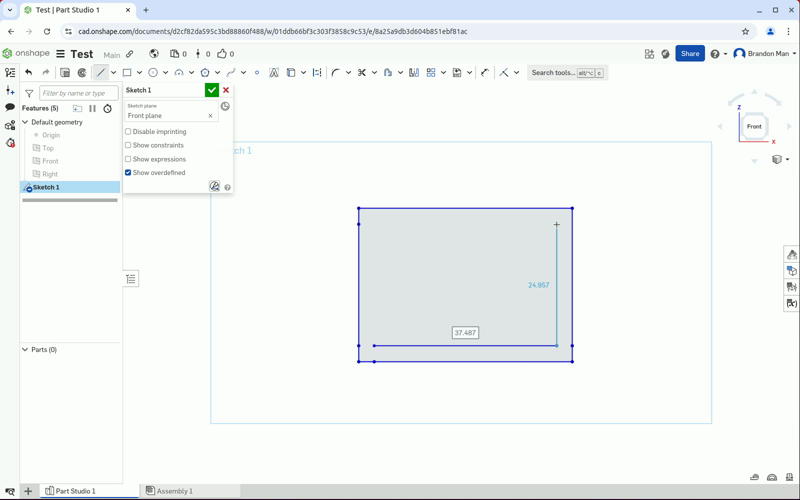
key_down(shift)
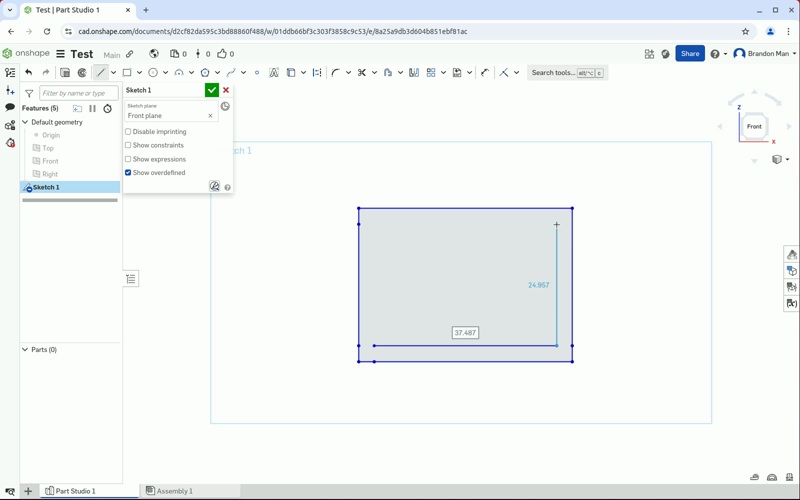
mouse_move(374, 224)
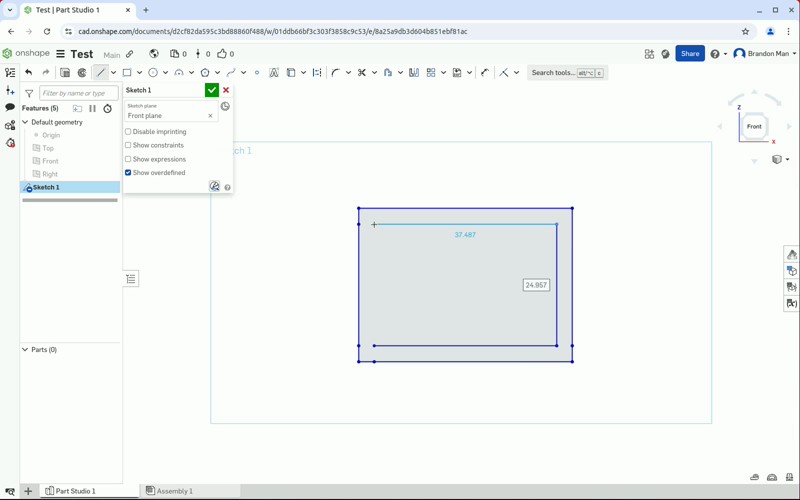
click(374, 224)
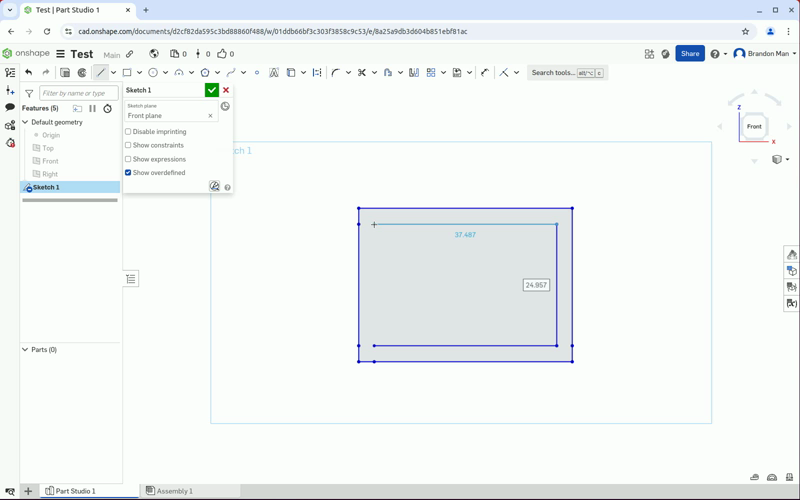
key_up(shift)
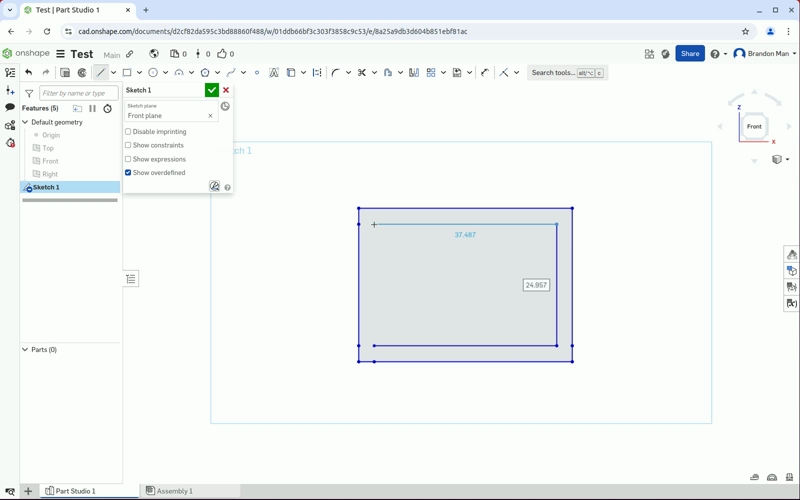
key_down(shift)
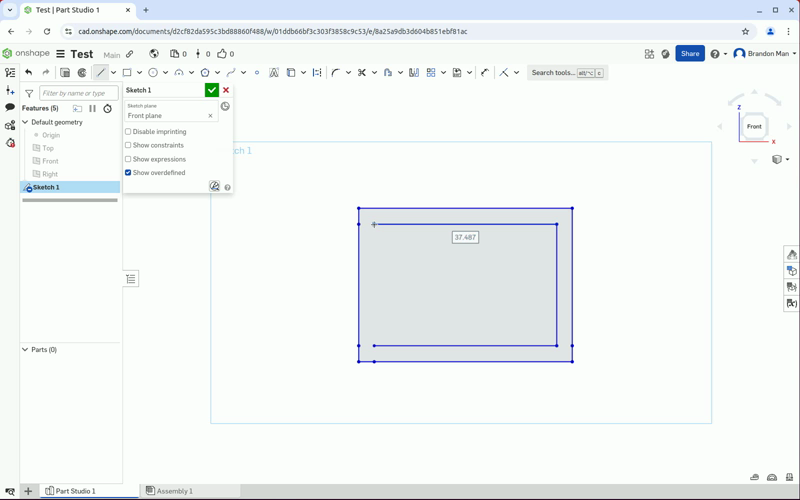
mouse_move(374, 345)
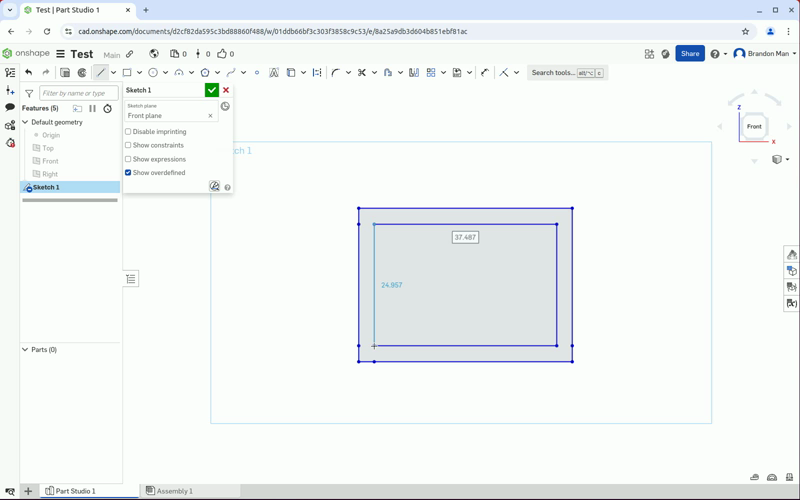
key_up(shift)
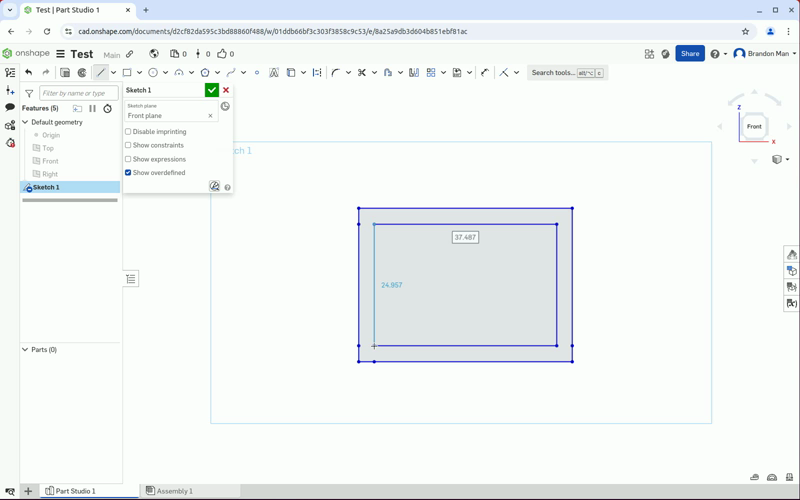
click(374, 345)
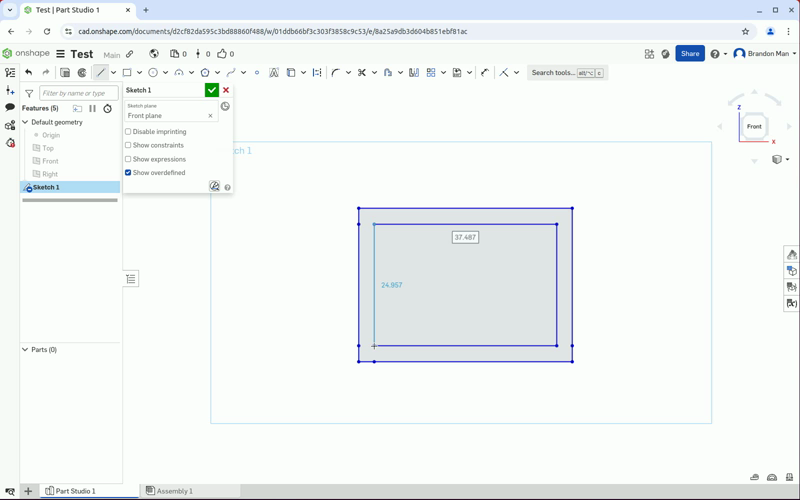
key(esc)
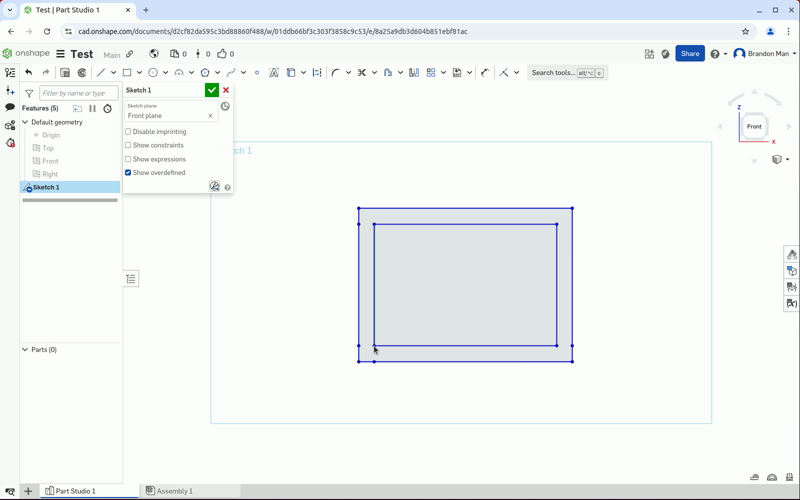
mouse_move(489, 216)
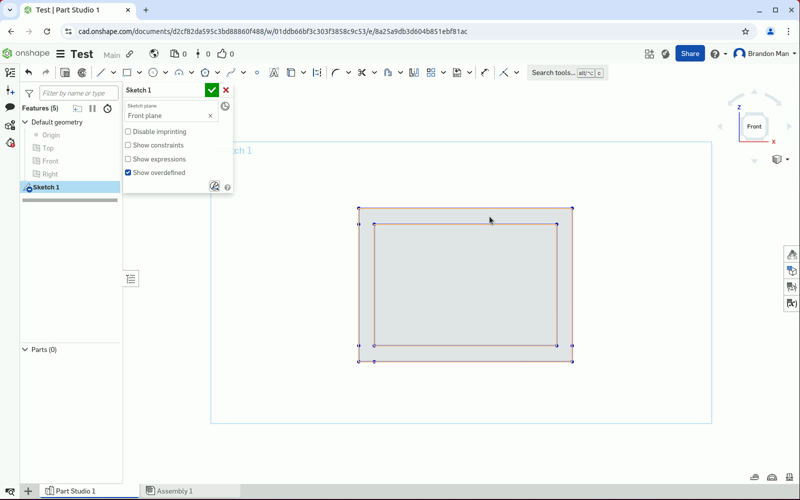
click(489, 216)
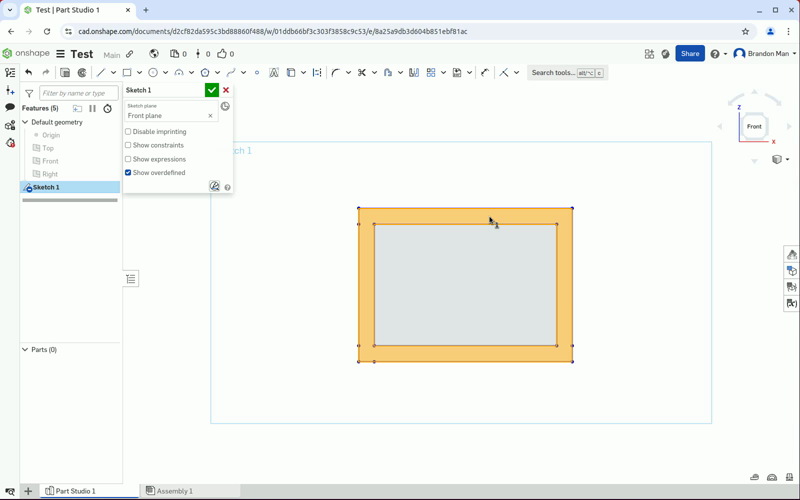
mouse_move(73, 352)
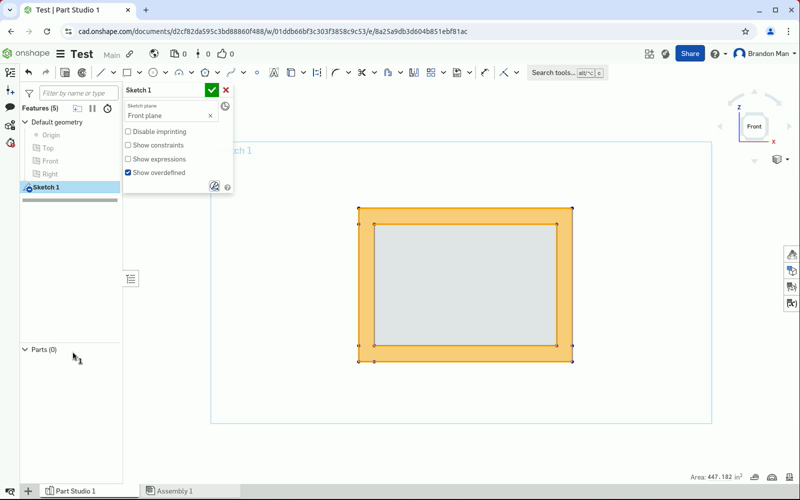
key(shift+y)
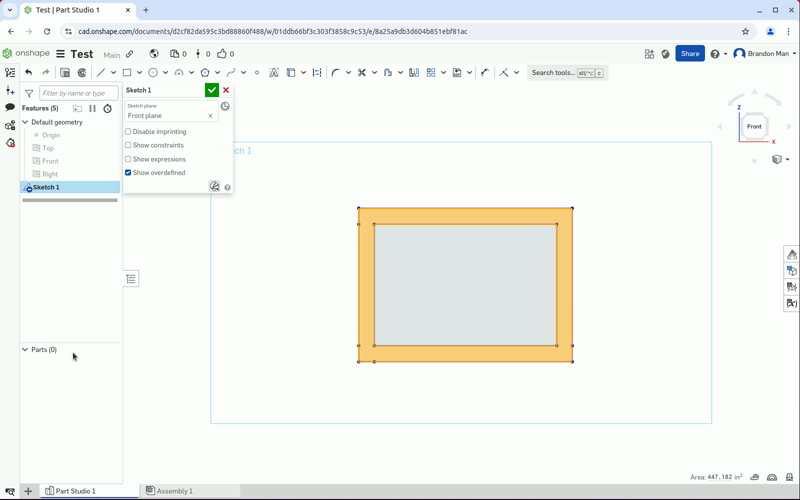
key(shift+e)
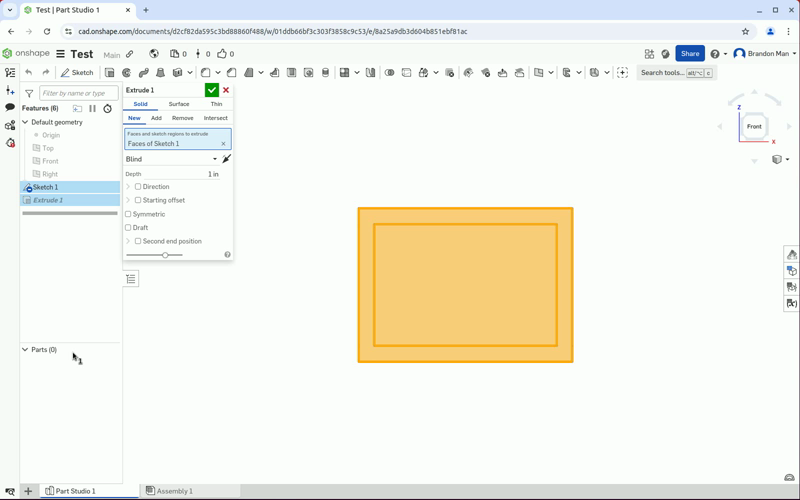
mouse_move(143, 106)
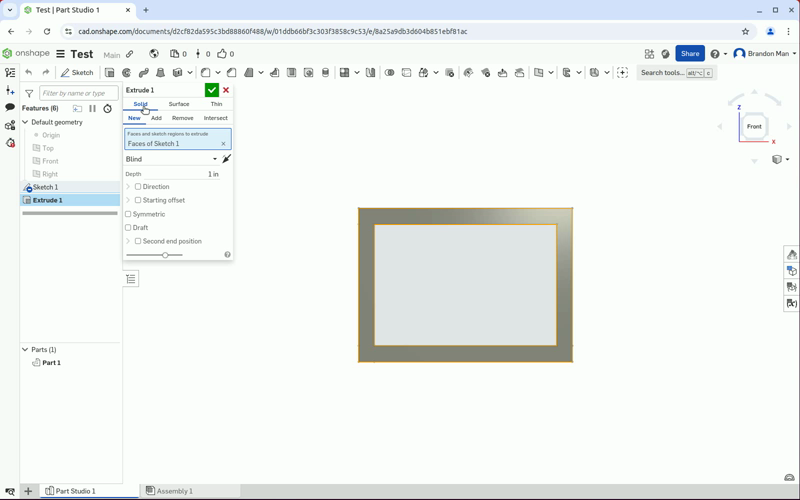
click(143, 106)
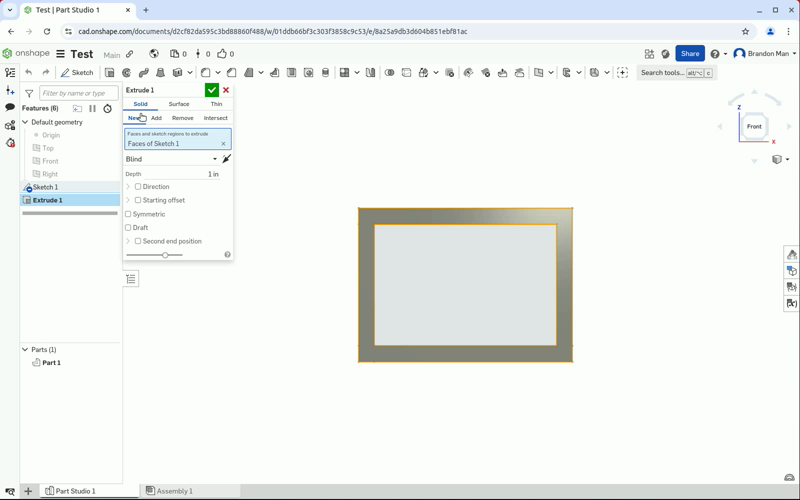
mouse_move(137, 120)
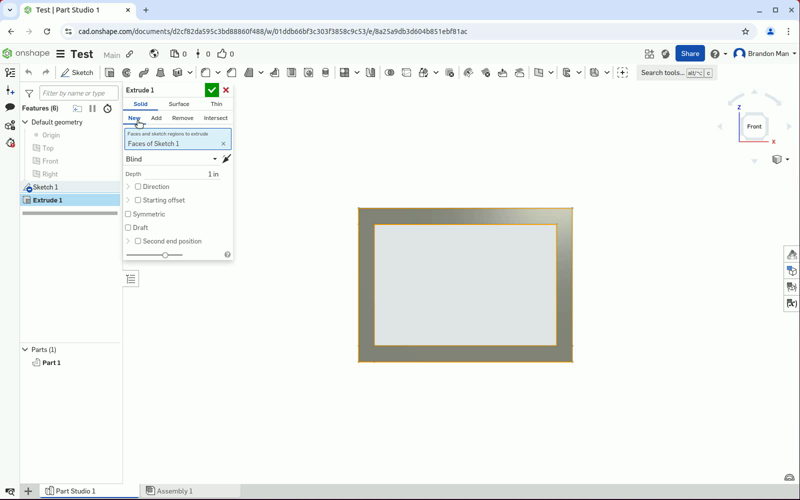
click(137, 120)
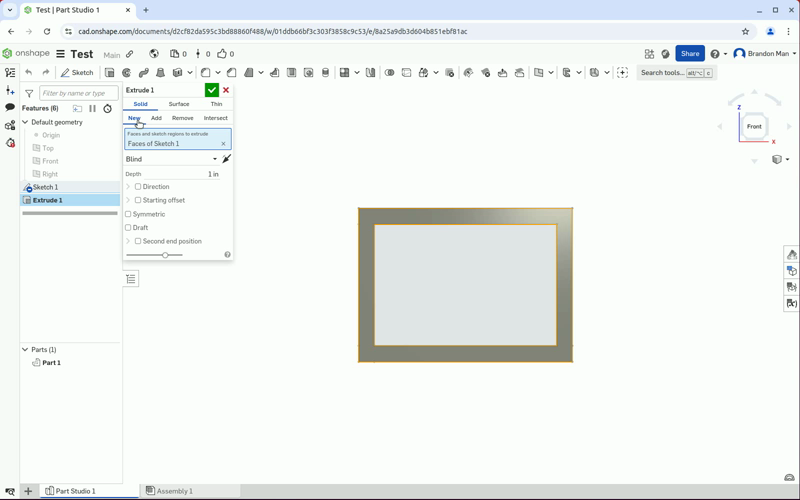
key(tab, 4)
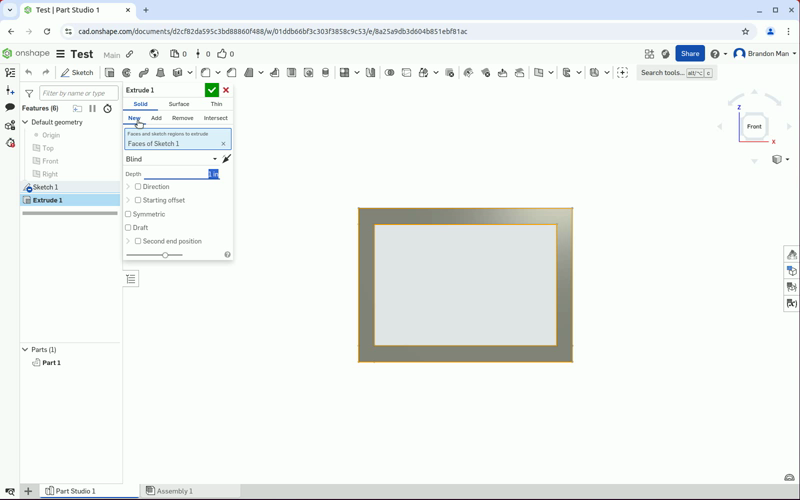
text(6.258)
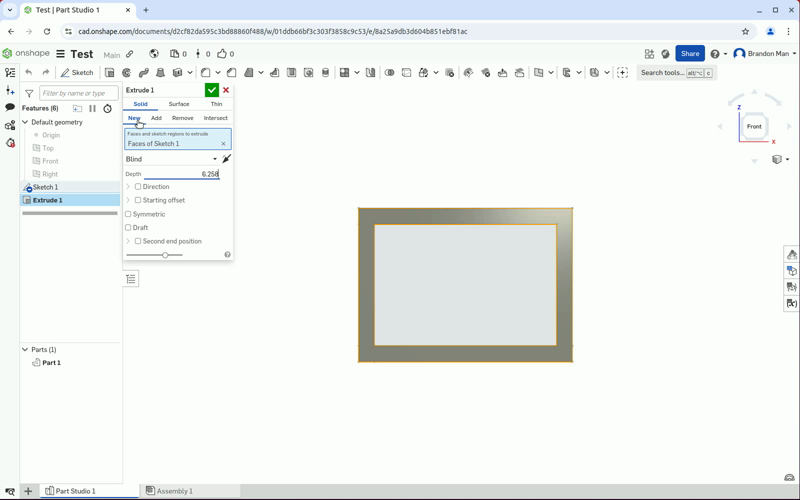
key(enter)
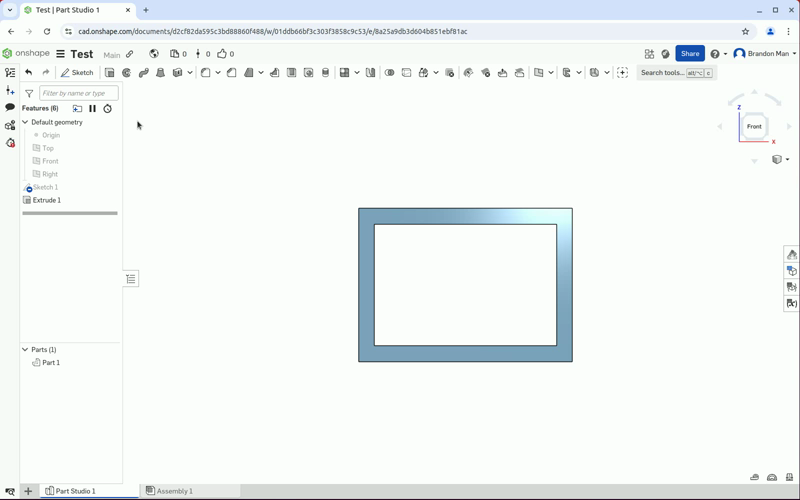
key(shift+h)
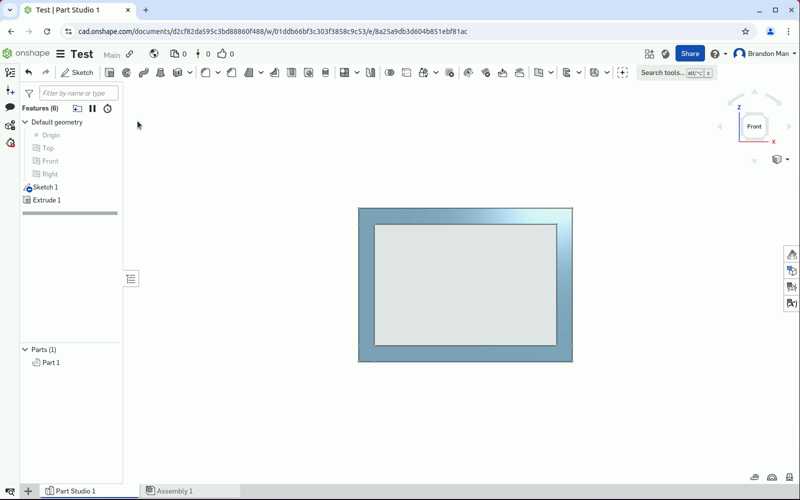
key(shift+h)
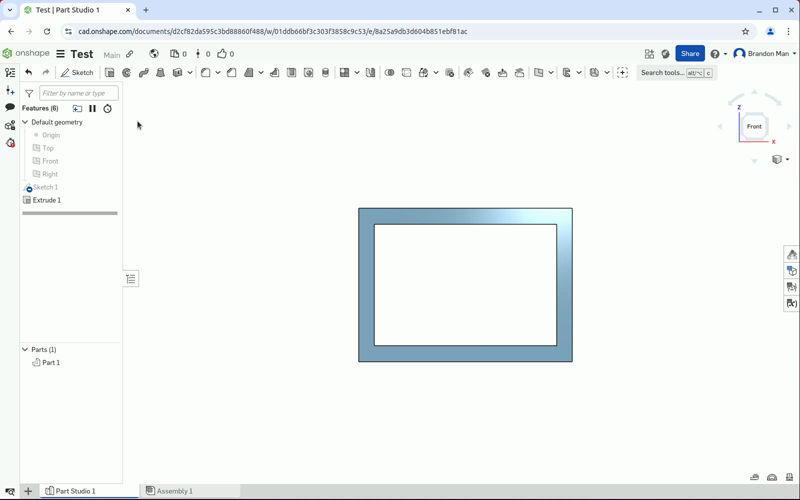
mouse_move(73, 189)
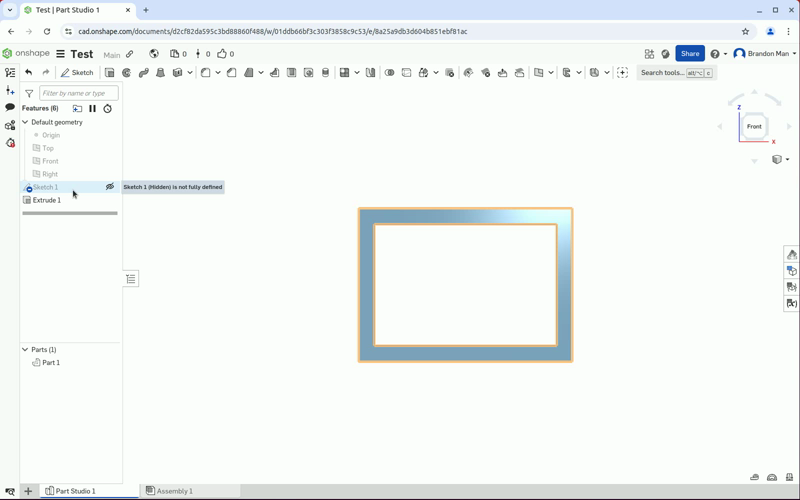
click(73, 189)
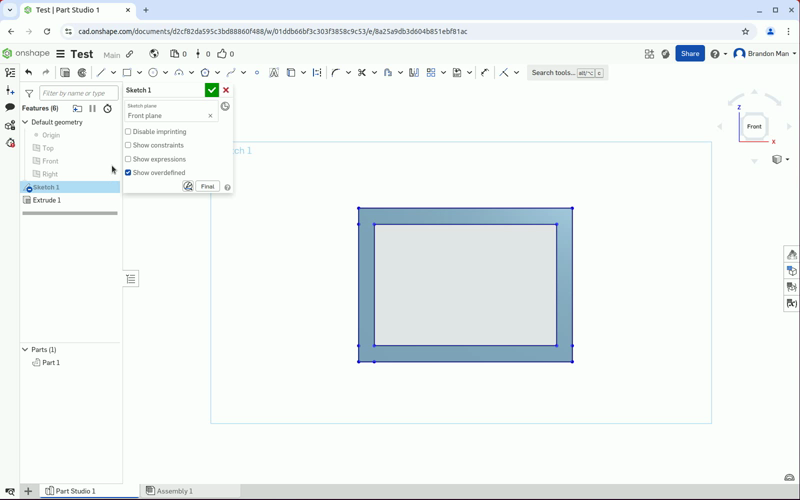
mouse_move(229, 92)
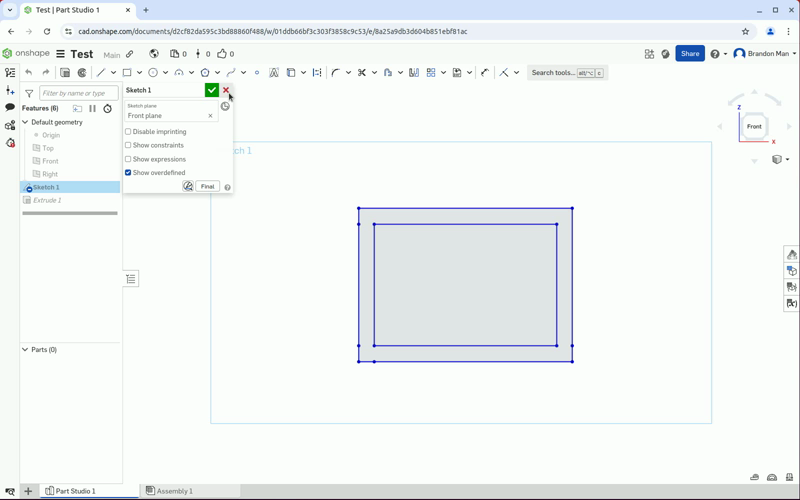
click(229, 92)
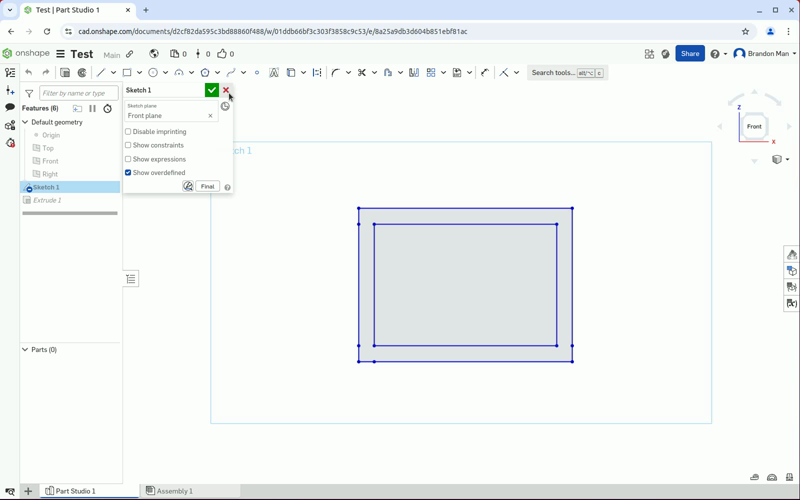
key(shift+s)
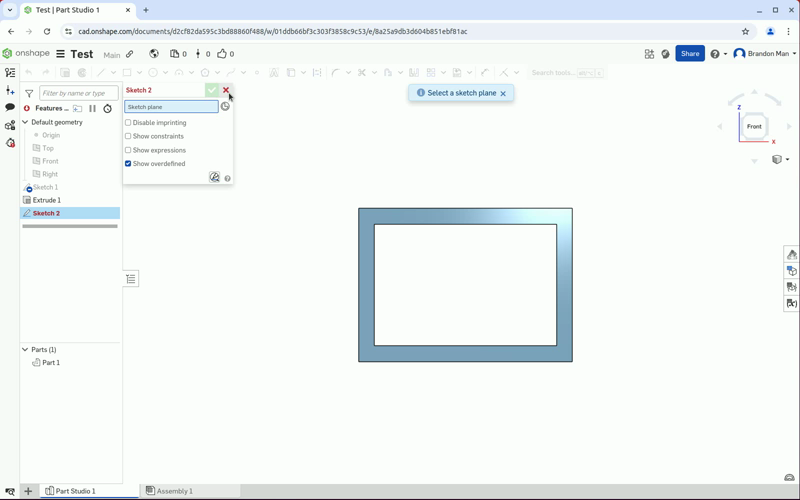
mouse_move(73, 163)
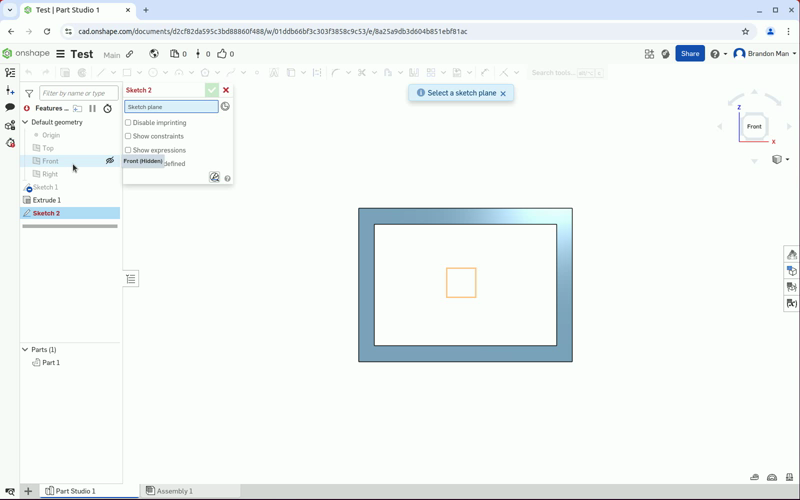
click(73, 163)
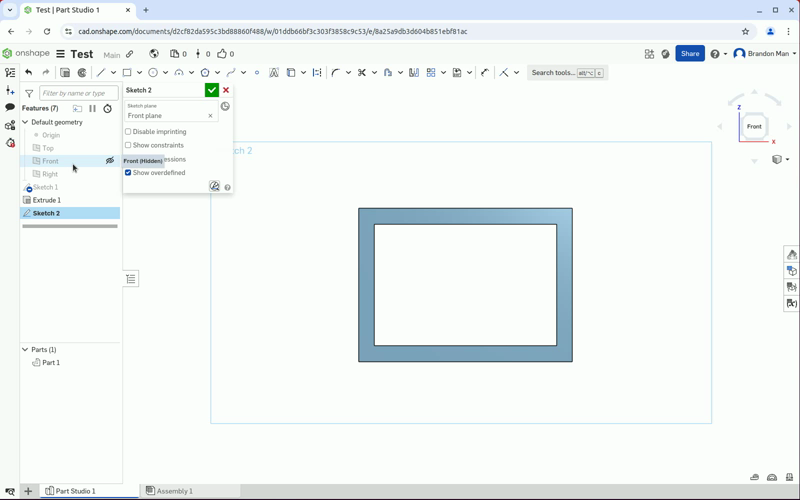
mouse_move(73, 352)
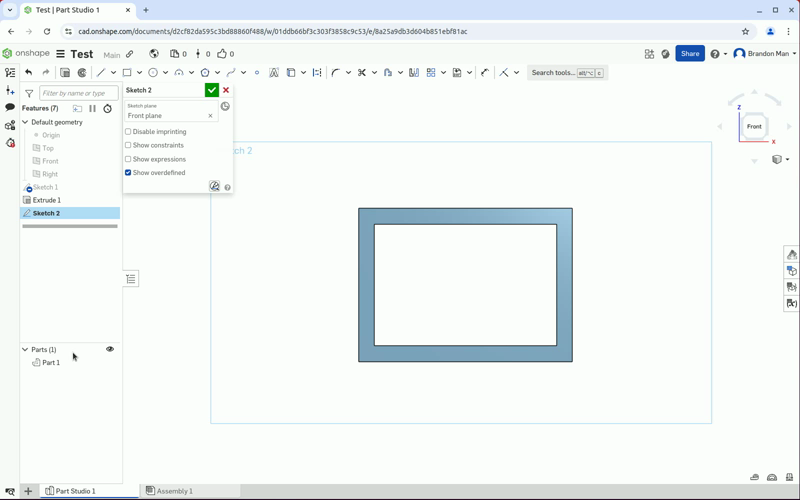
key(y)
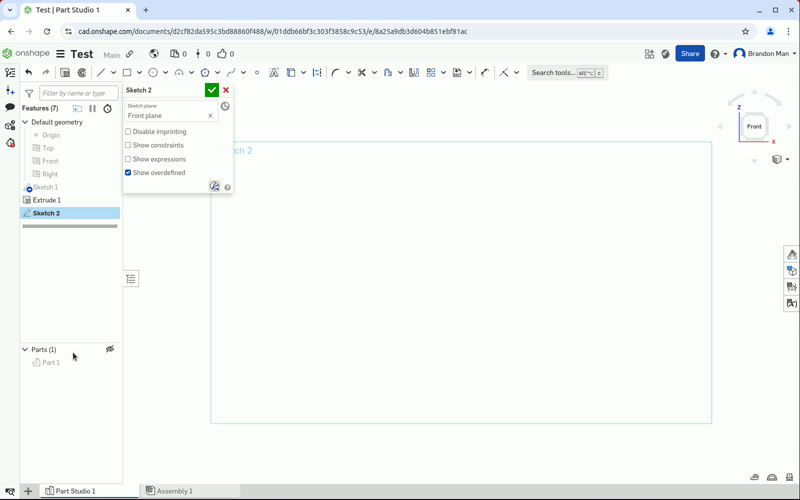
key(l)
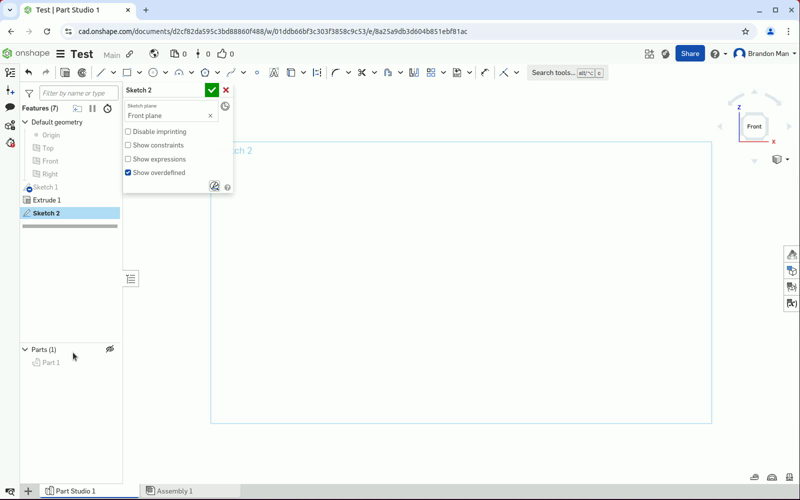
key_down(shift)
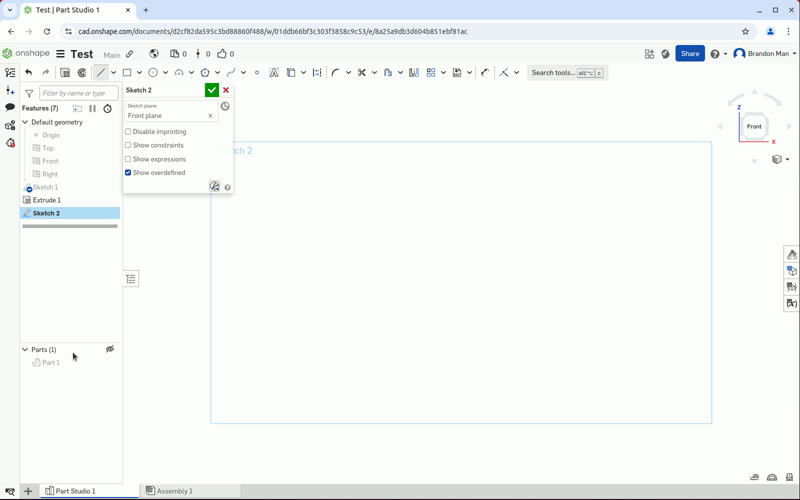
mouse_move(374, 346)
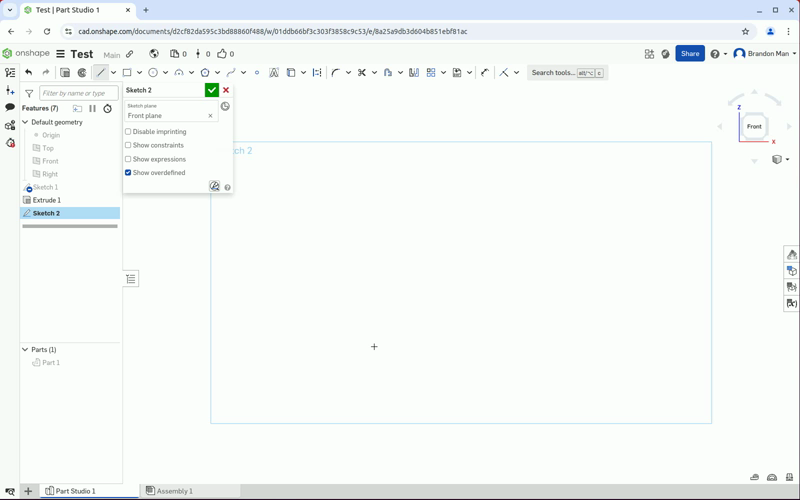
click(374, 346)
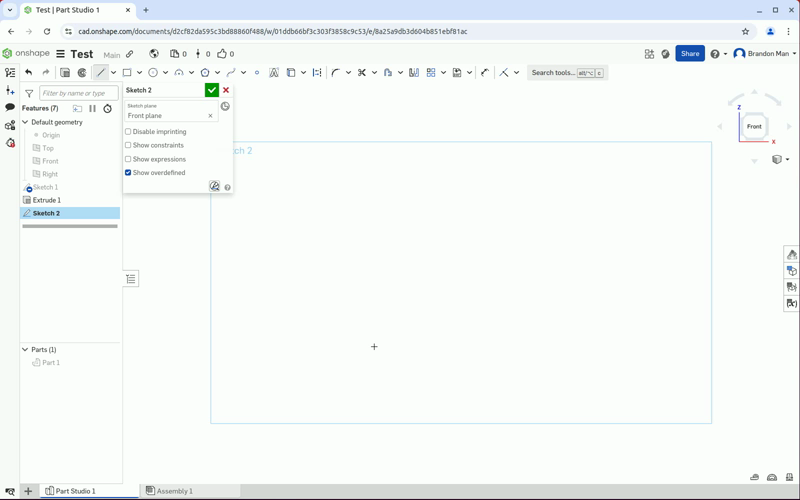
key_up(shift)
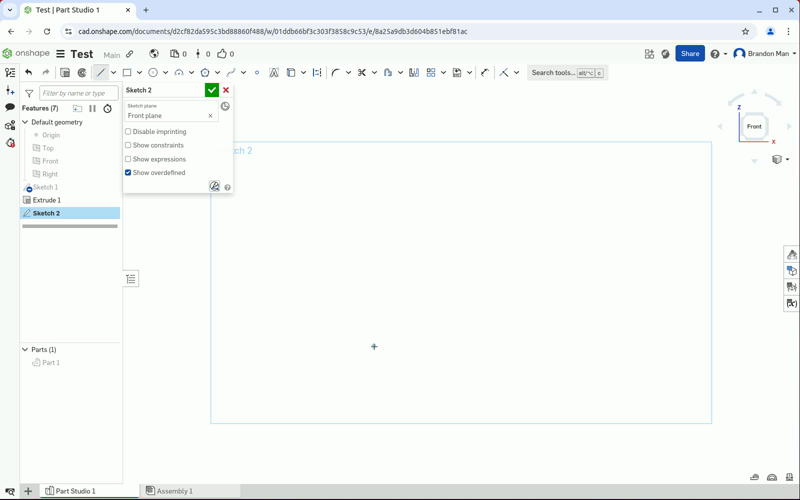
key_down(shift)
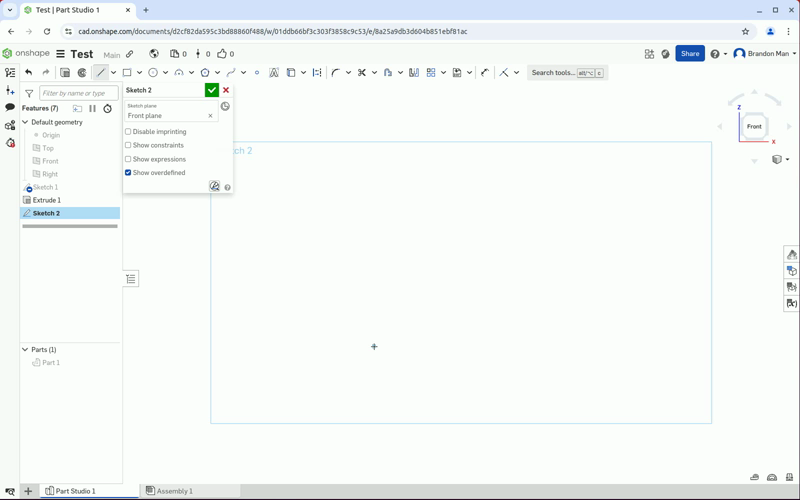
mouse_move(557, 346)
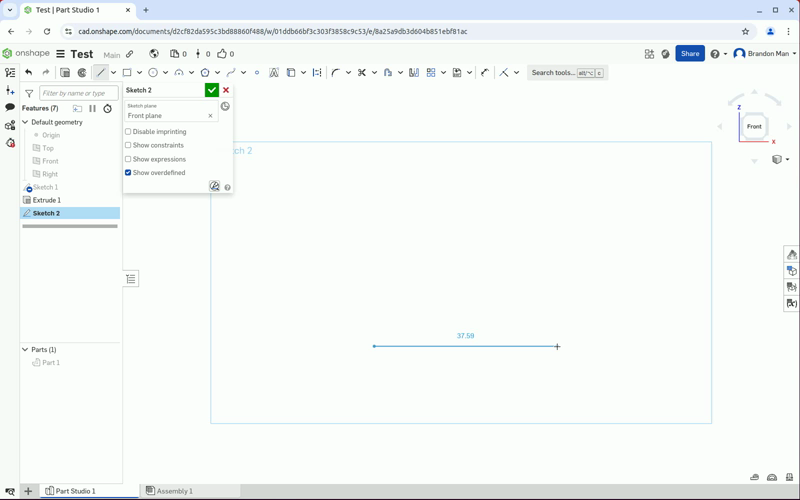
click(557, 346)
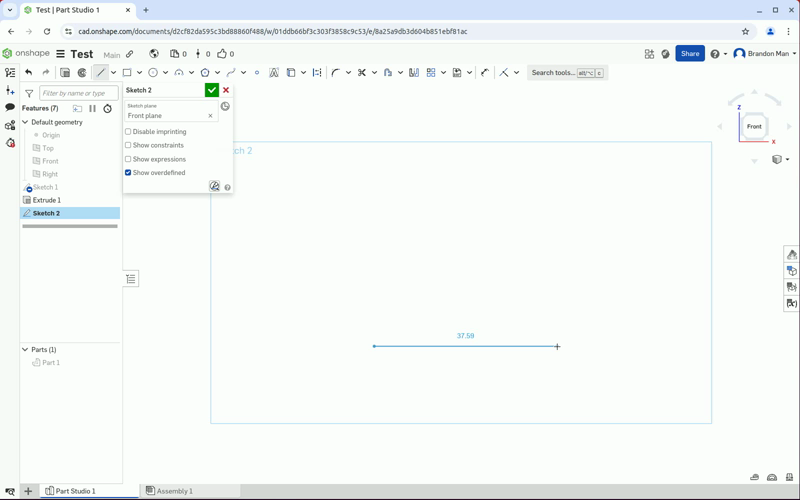
key_up(shift)
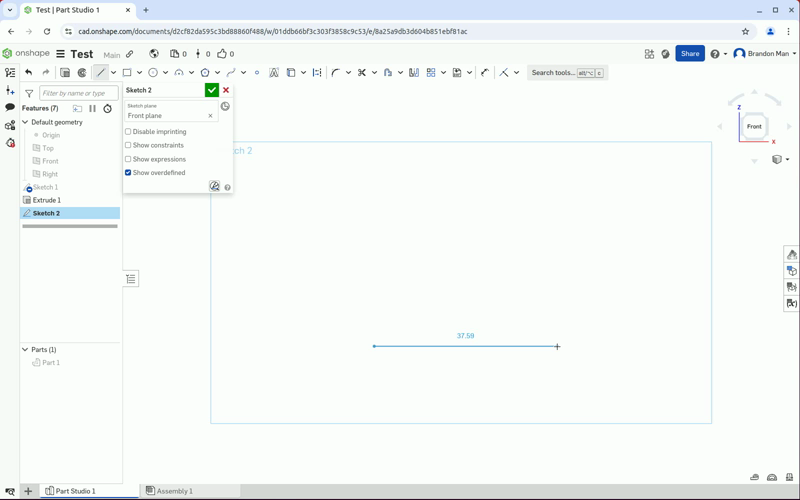
key_down(shift)
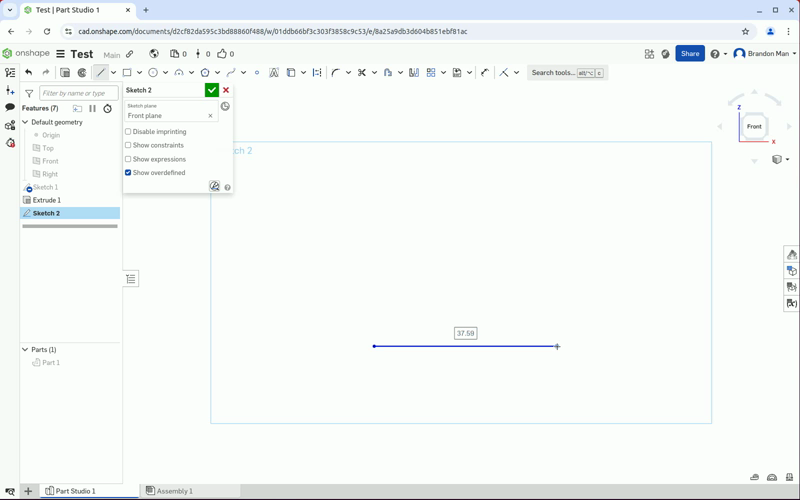
mouse_move(557, 224)
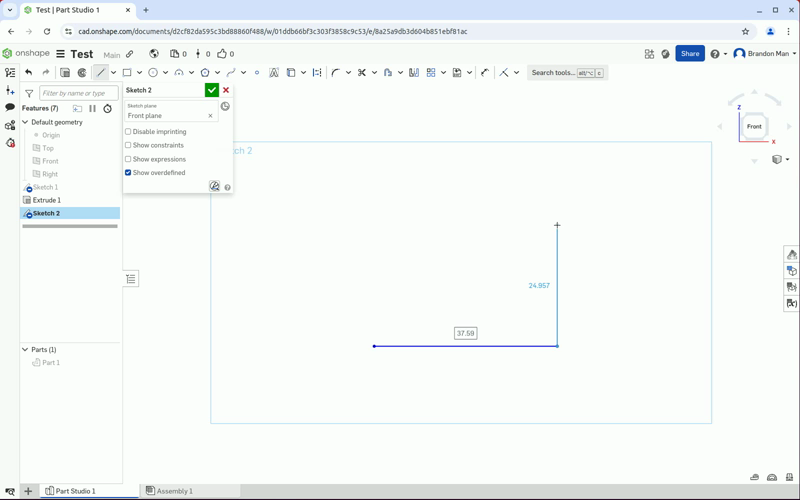
click(557, 224)
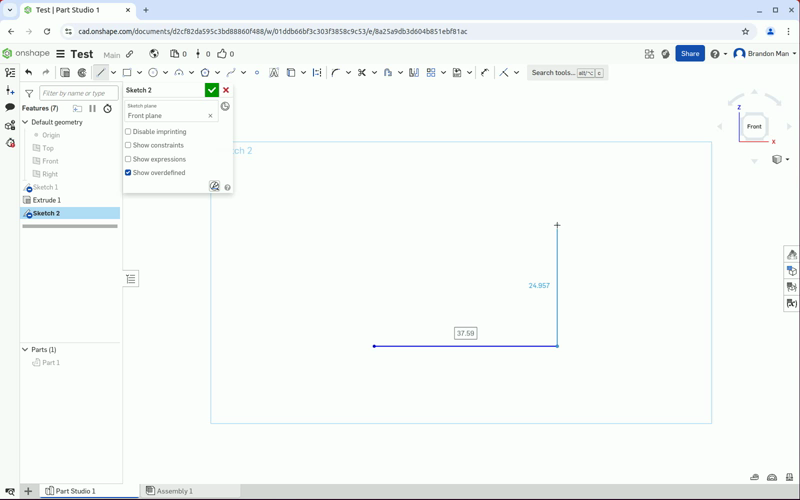
key_up(shift)
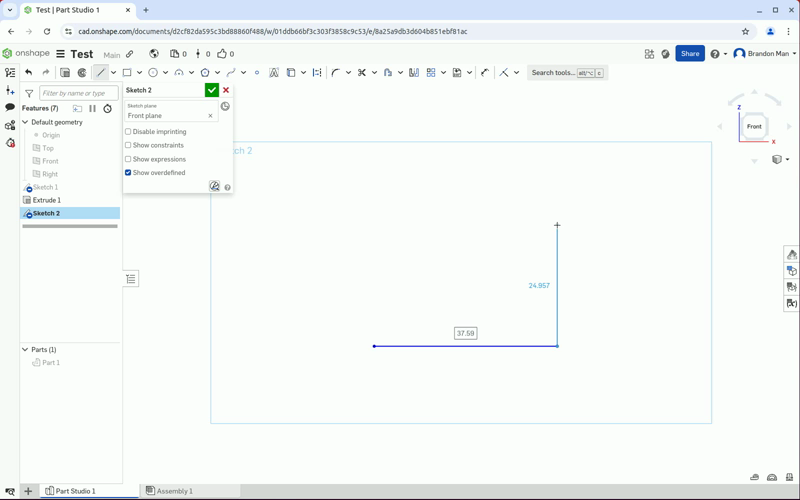
key_down(shift)
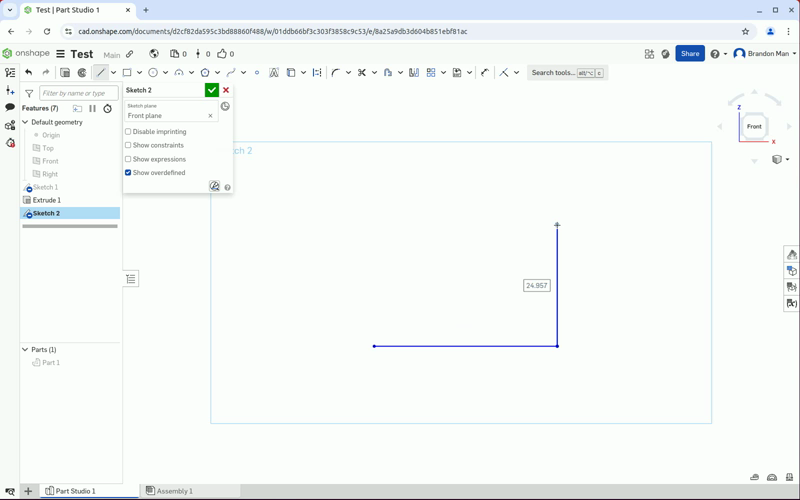
mouse_move(374, 224)
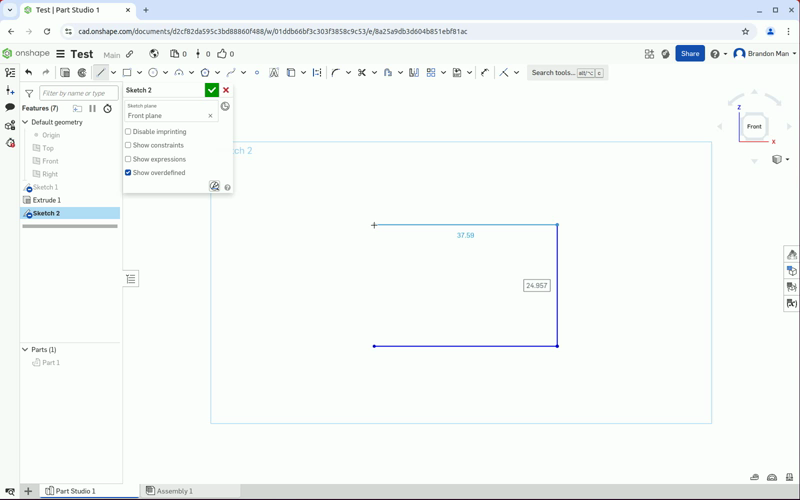
click(374, 224)
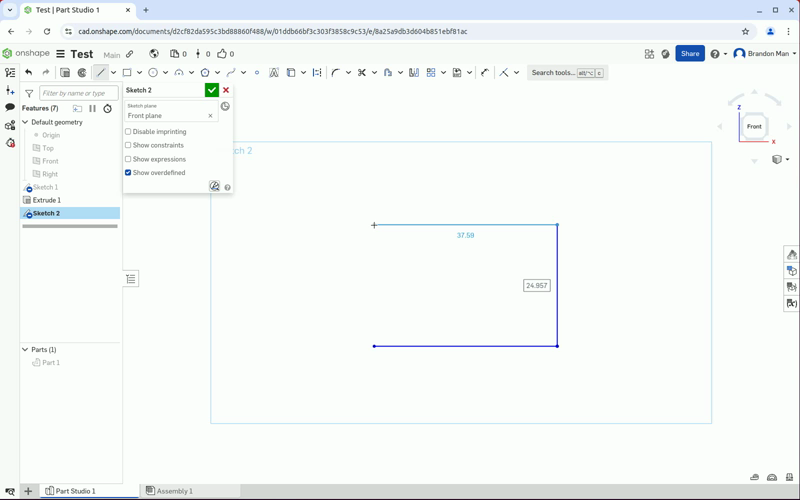
key_up(shift)
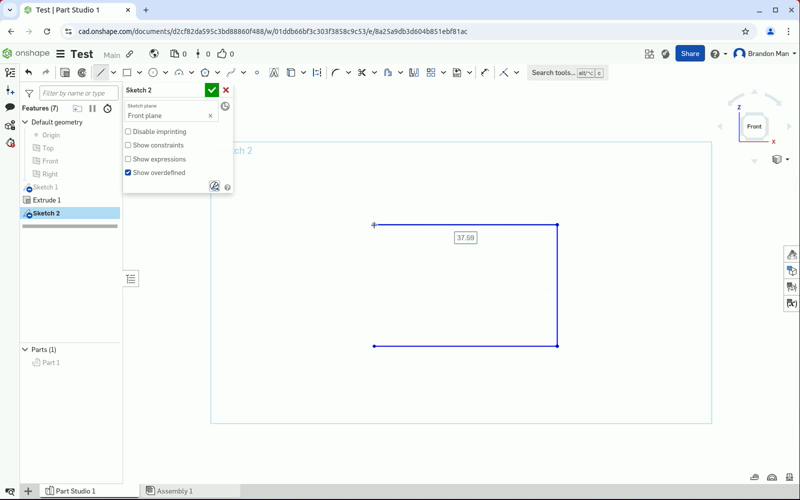
key_down(shift)
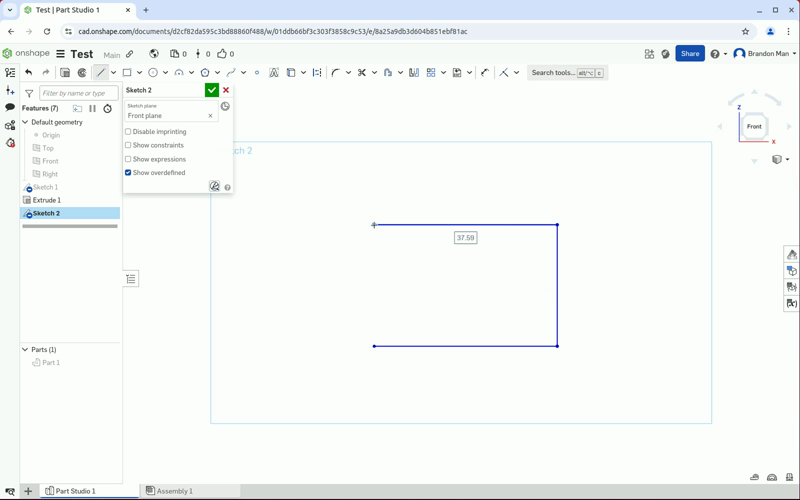
mouse_move(374, 346)
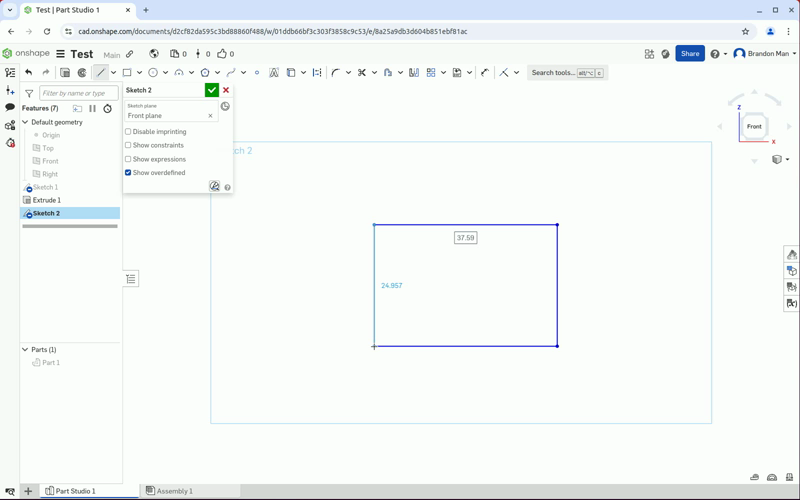
key_up(shift)
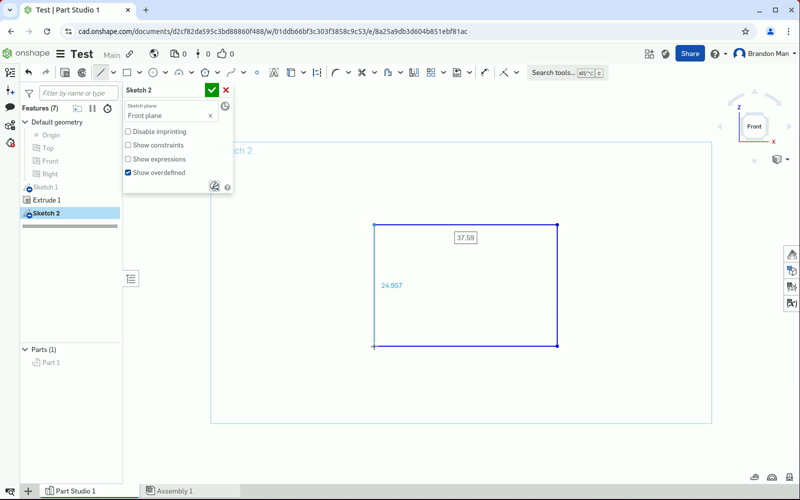
click(374, 346)
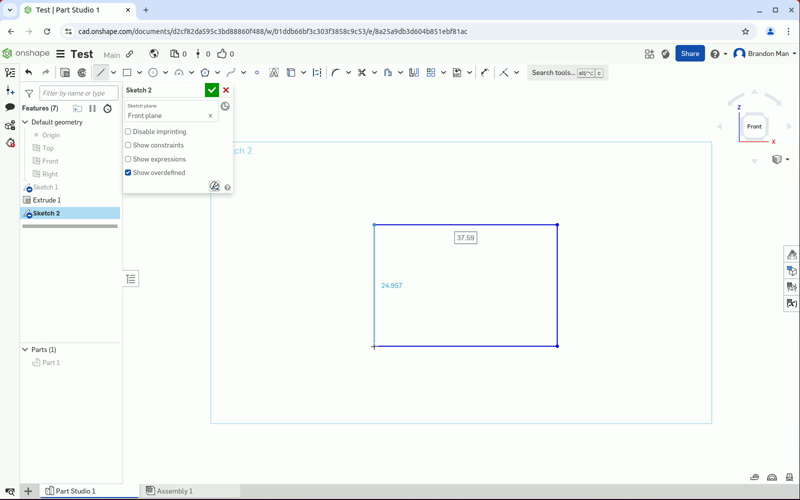
key(esc)
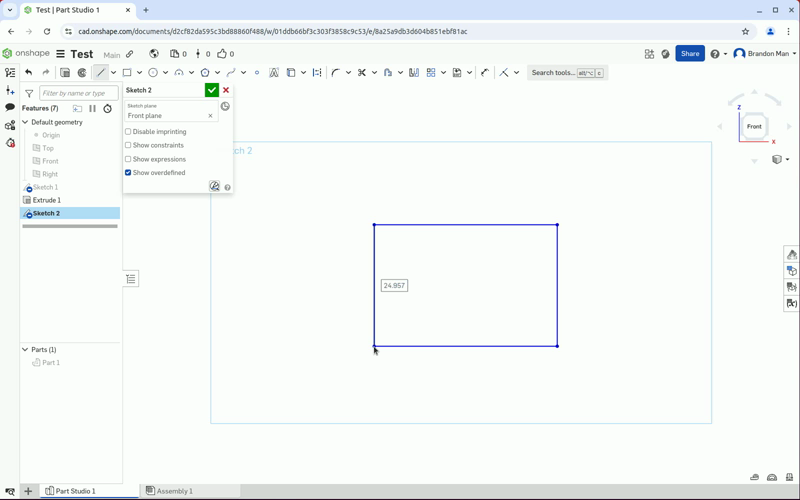
mouse_move(484, 285)
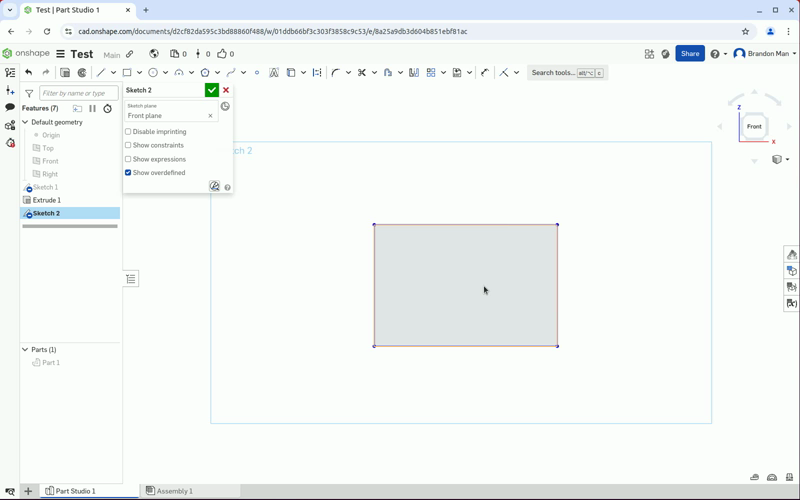
click(484, 285)
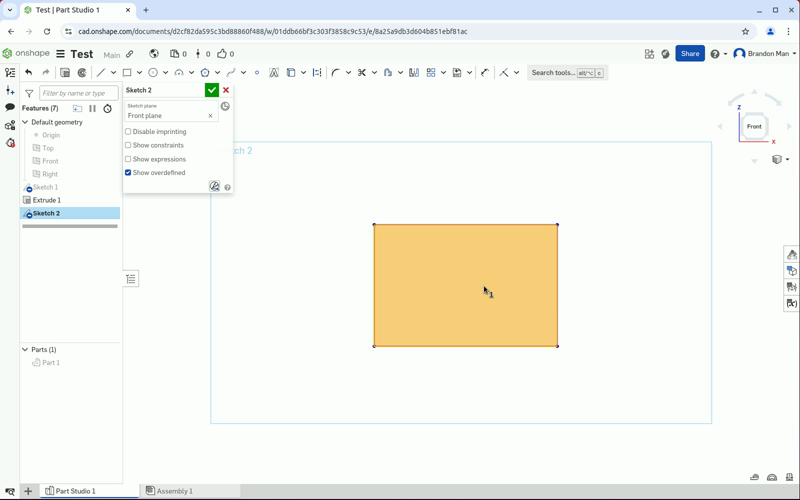
mouse_move(73, 352)
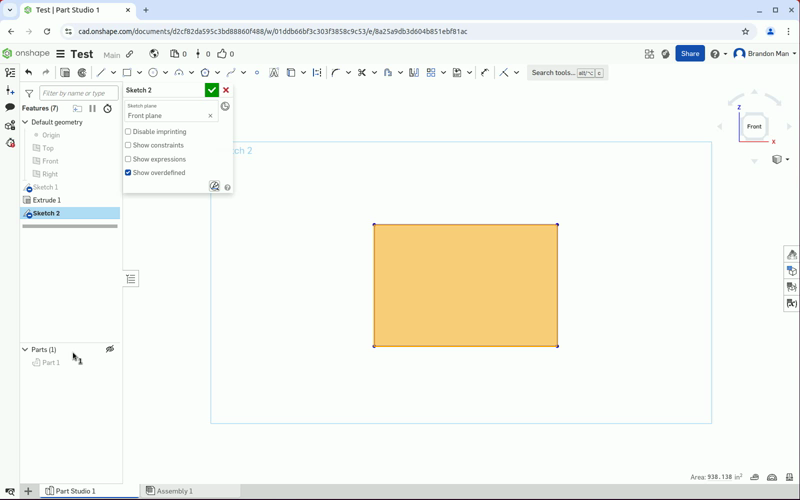
key(shift+y)
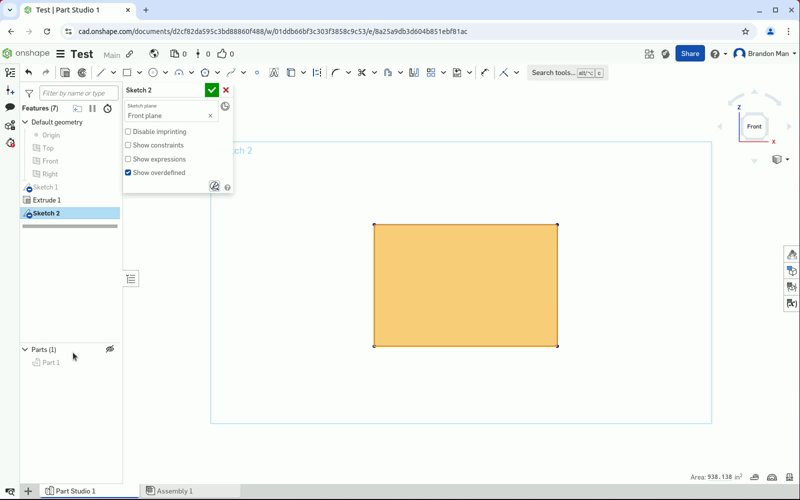
key(shift+e)
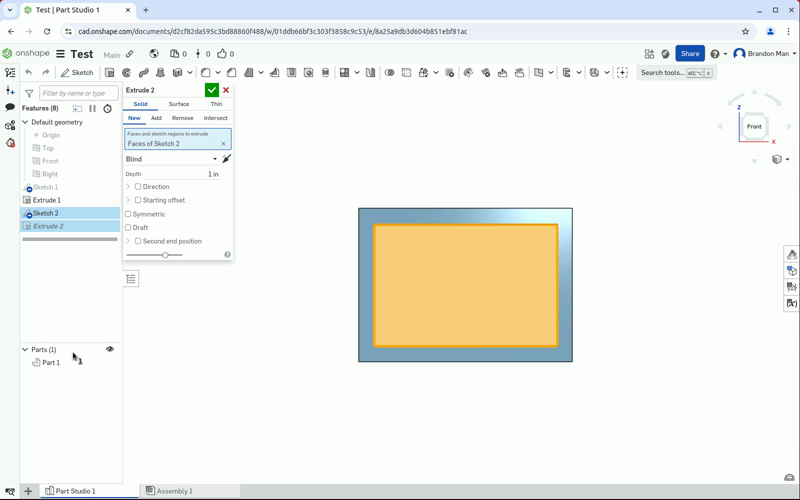
mouse_move(143, 106)
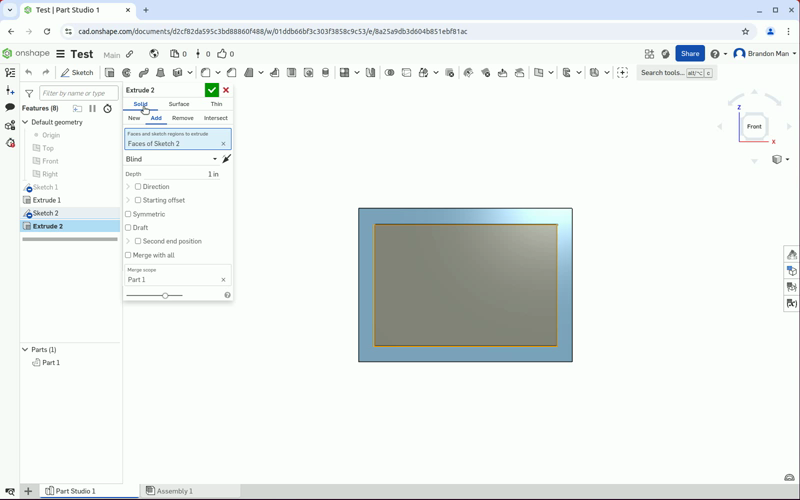
click(143, 106)
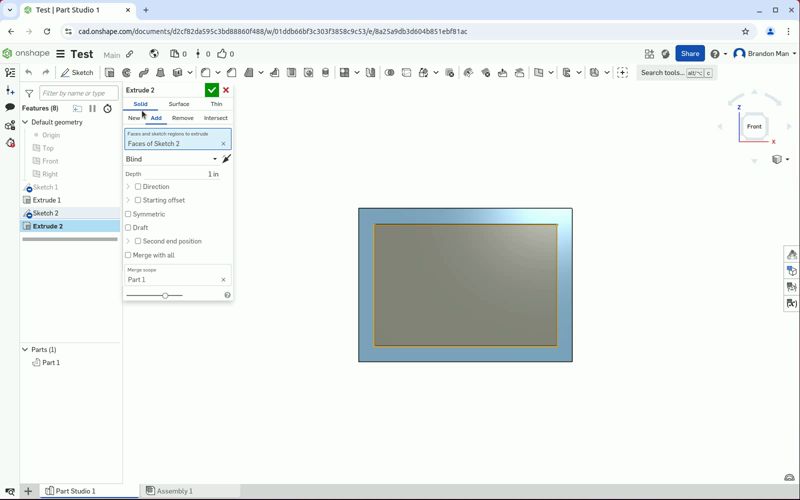
mouse_move(137, 120)
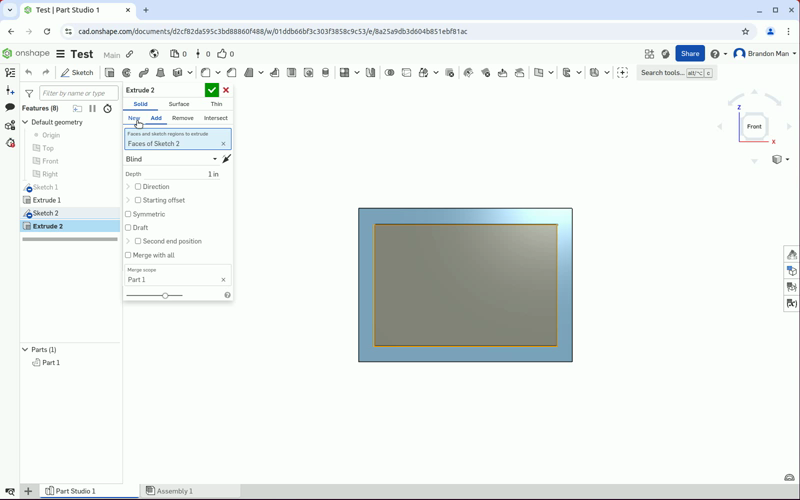
click(137, 120)
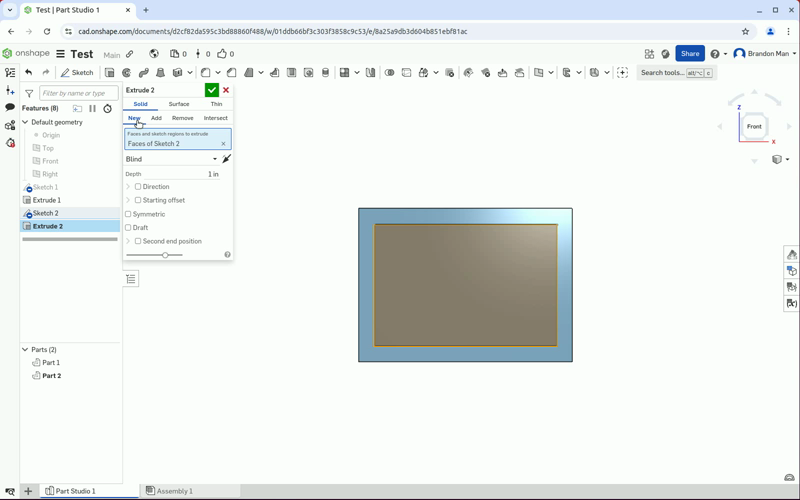
key(tab, 4)
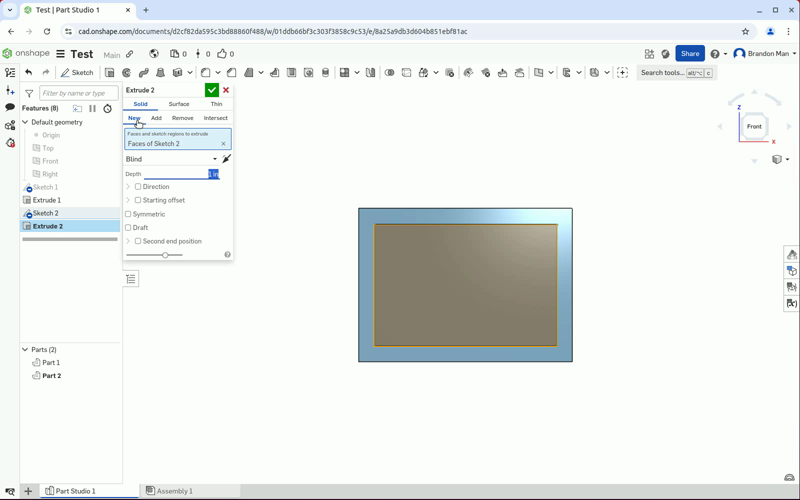
text(2.407)
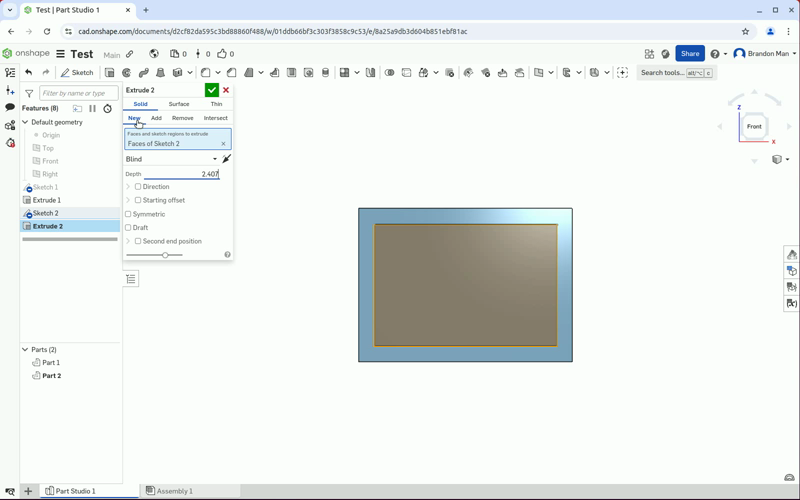
key(enter)
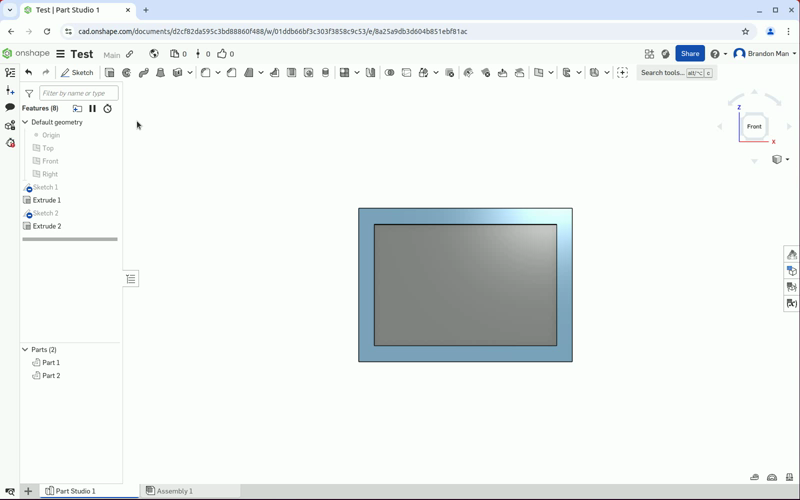
key(shift+h)
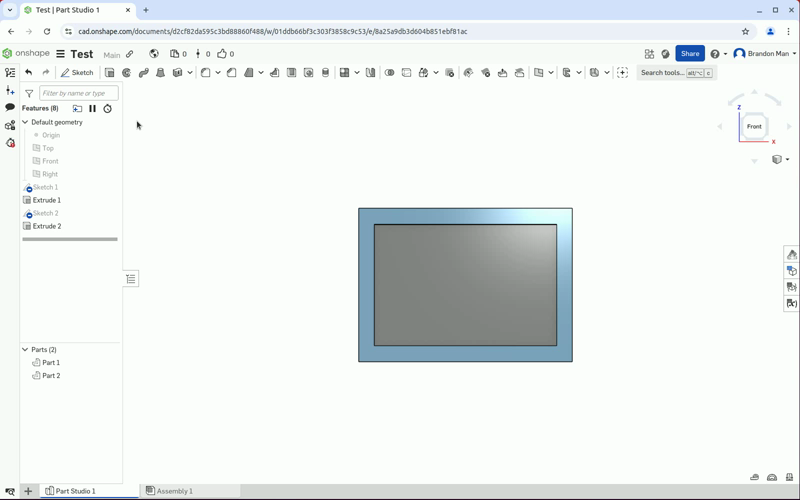
key(shift+h)
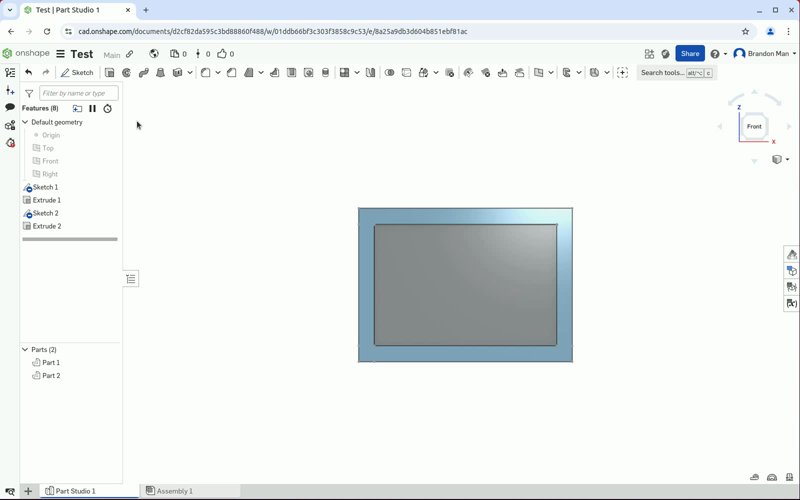
key(shift+7)
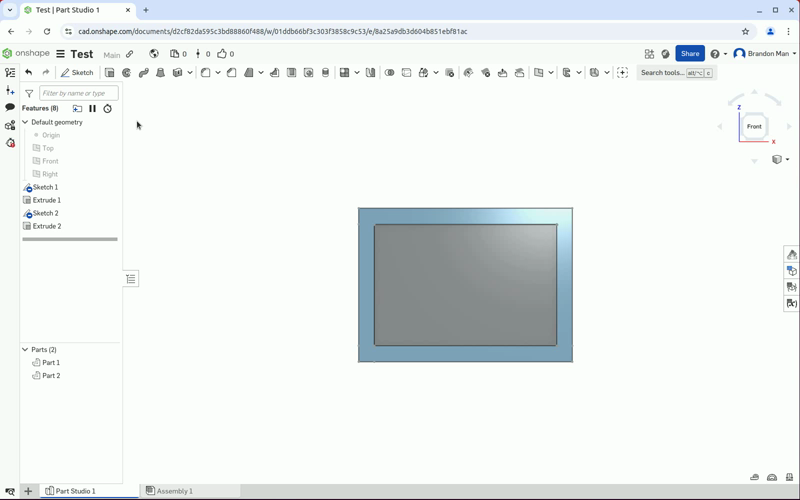
key(left, 2)
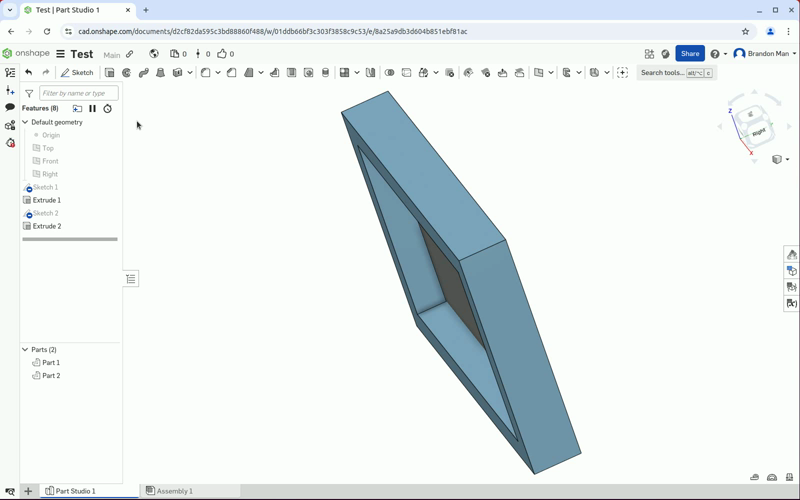
key(down, 2)
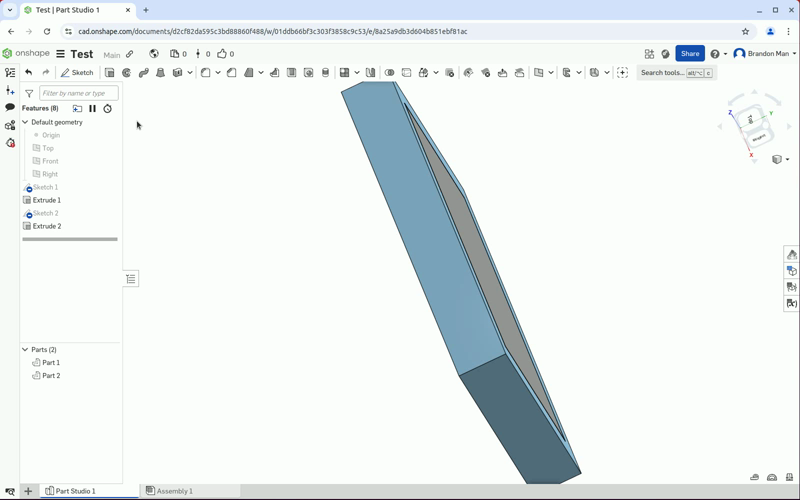
key(up, 2)
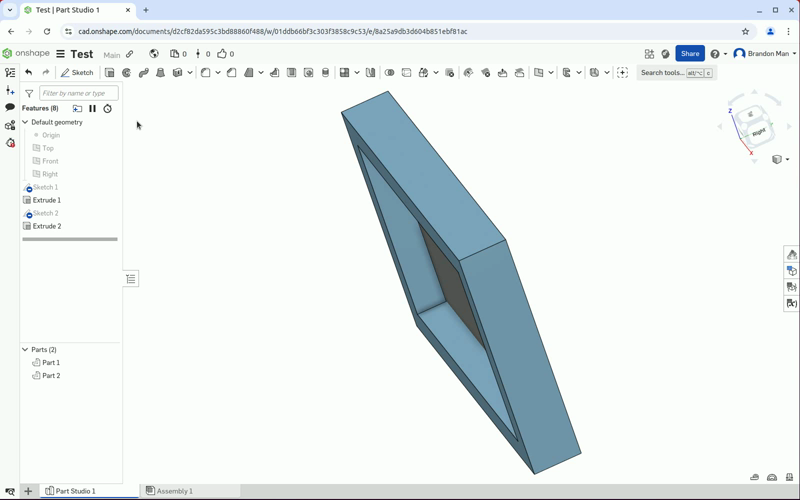
key(right, 2)
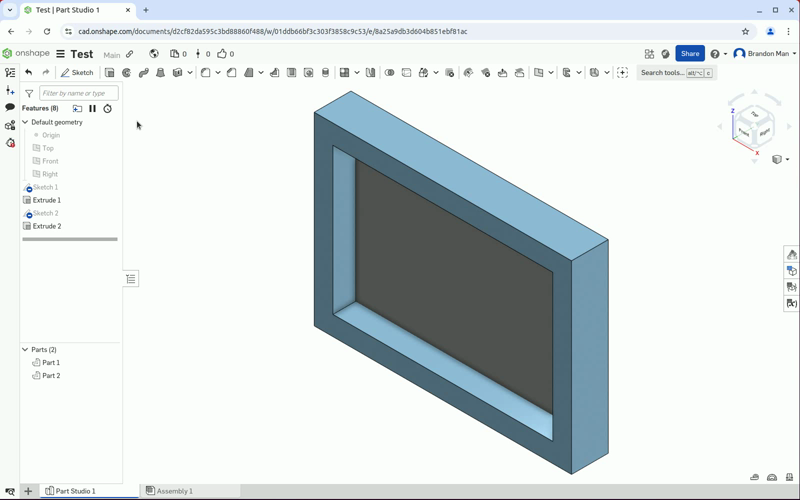
mouse_move(73, 189)
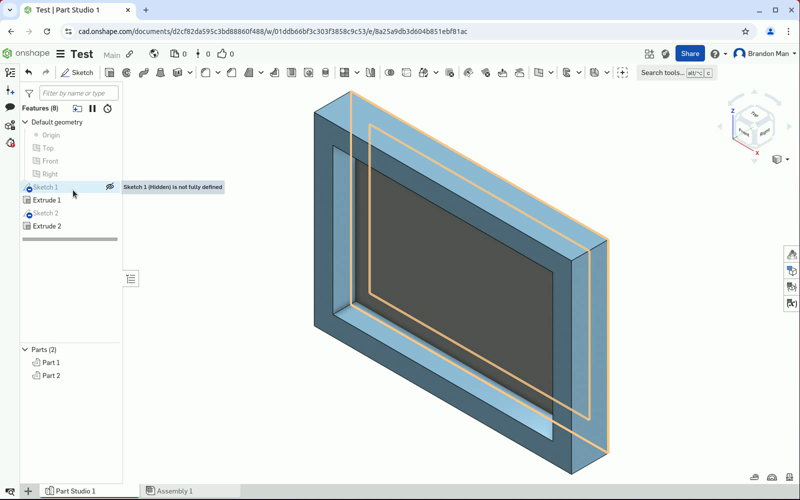
click(73, 189)